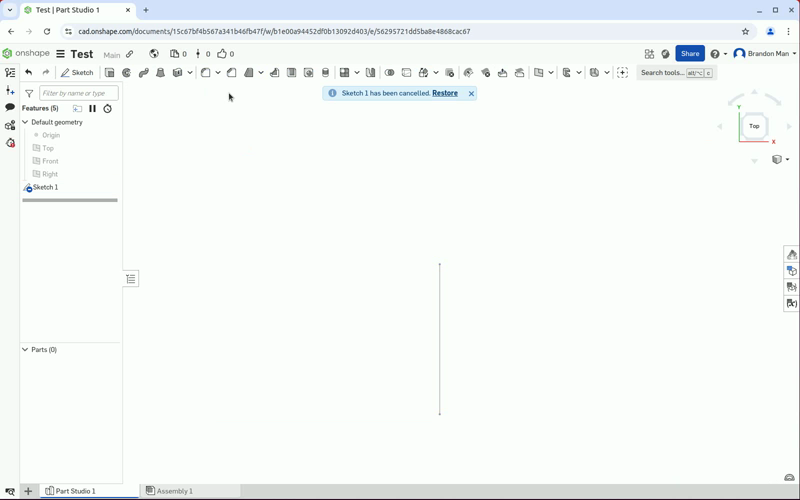
key(shift+h)
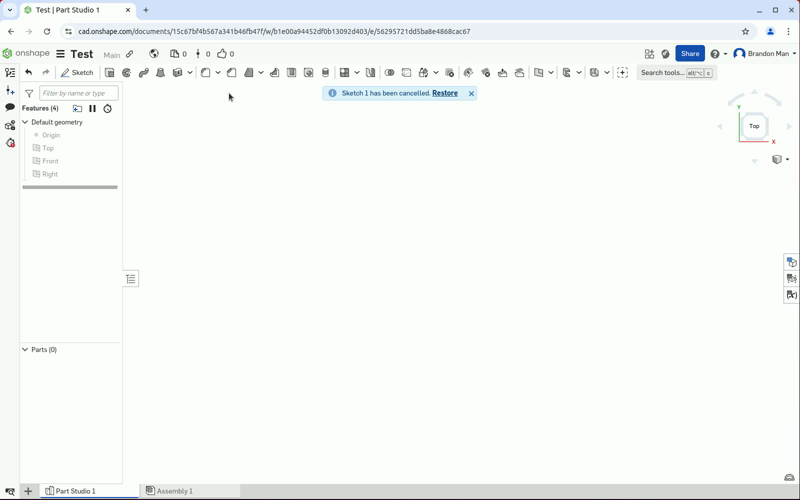
mouse_move(73, 352)
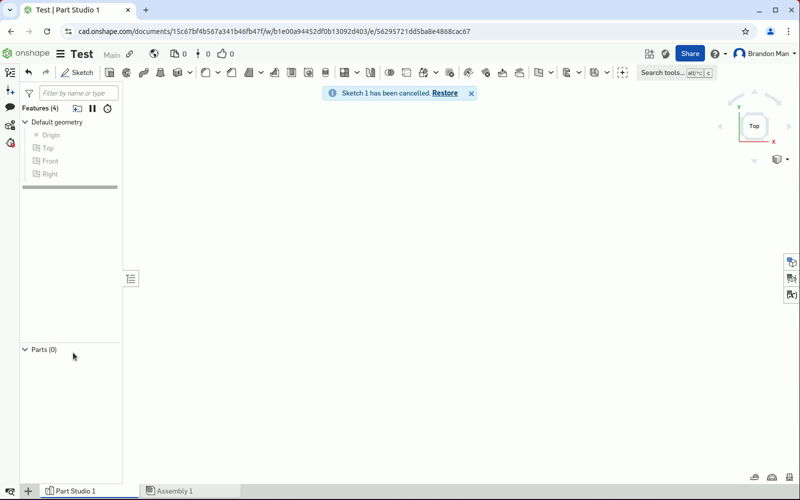
key(y)
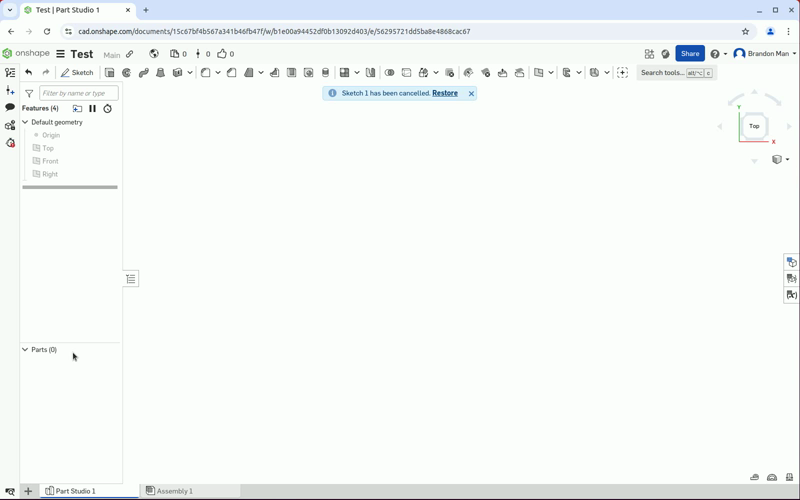
key(shift+p)
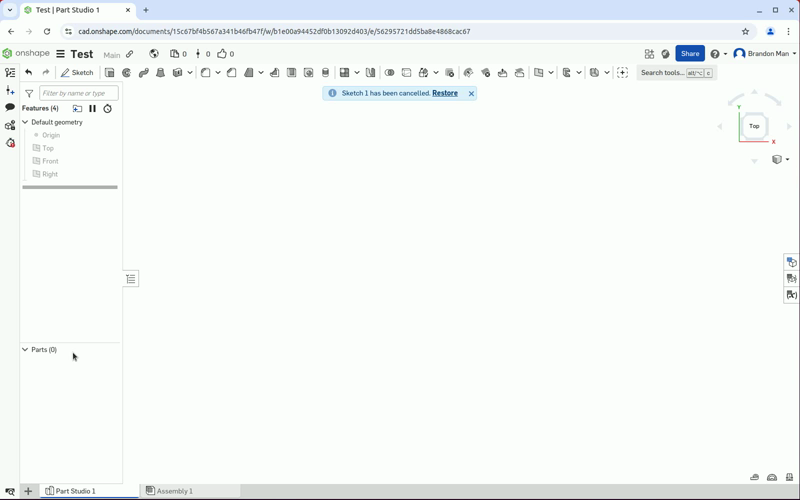
key(space)
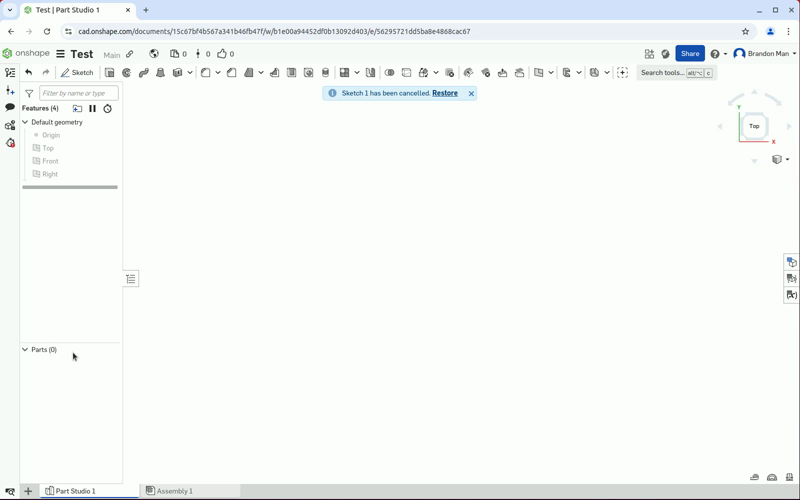
key_down(shift)
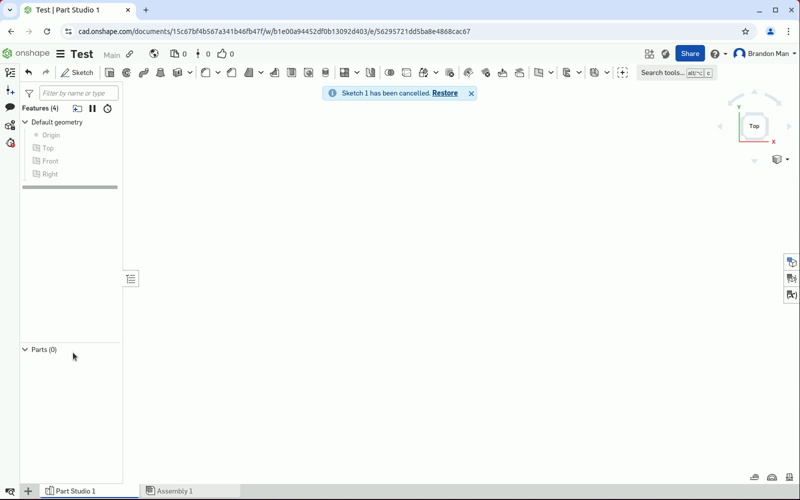
key(up)
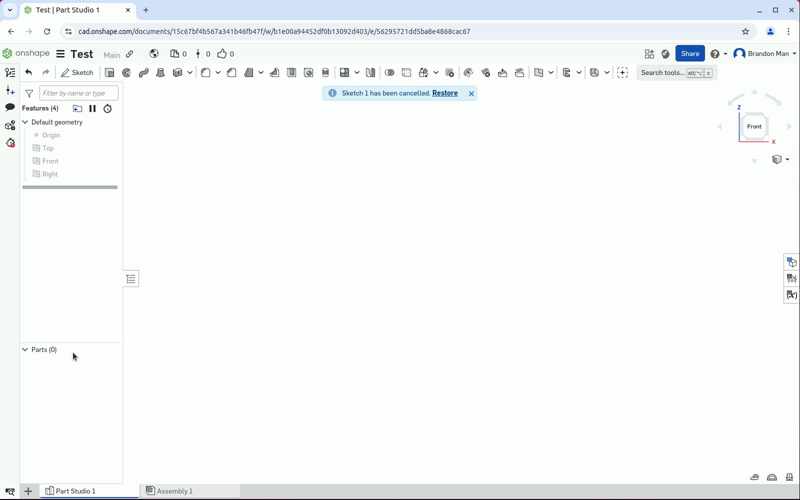
key_up(shift)
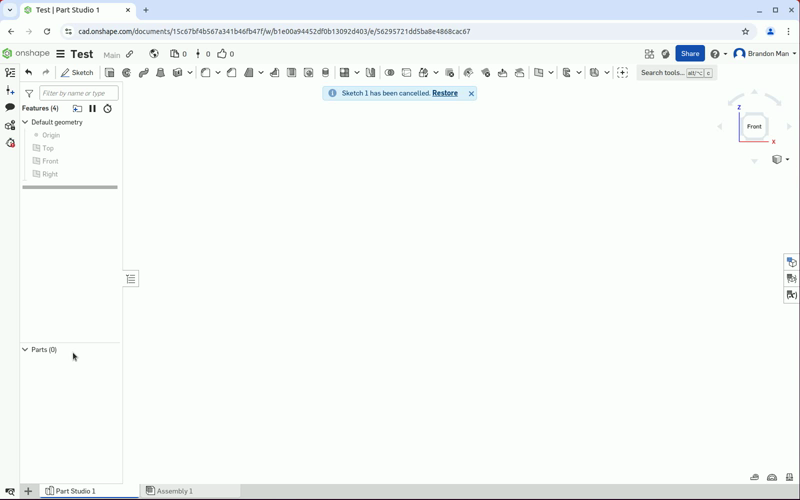
mouse_move(73, 352)
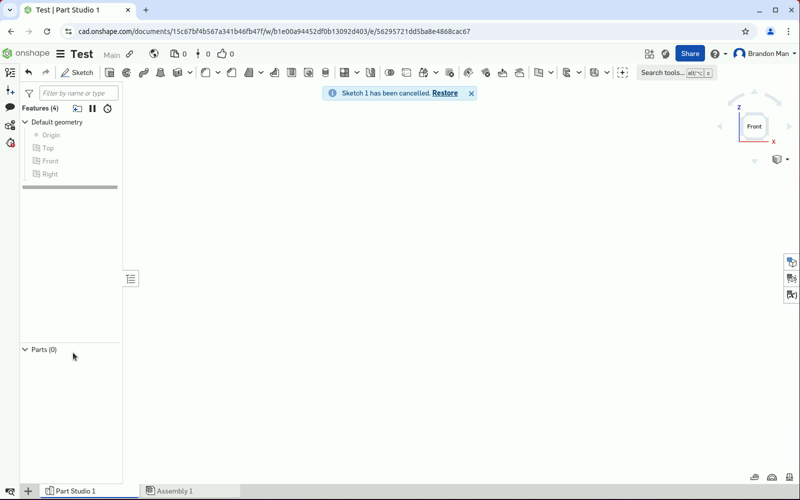
key(shift+y)
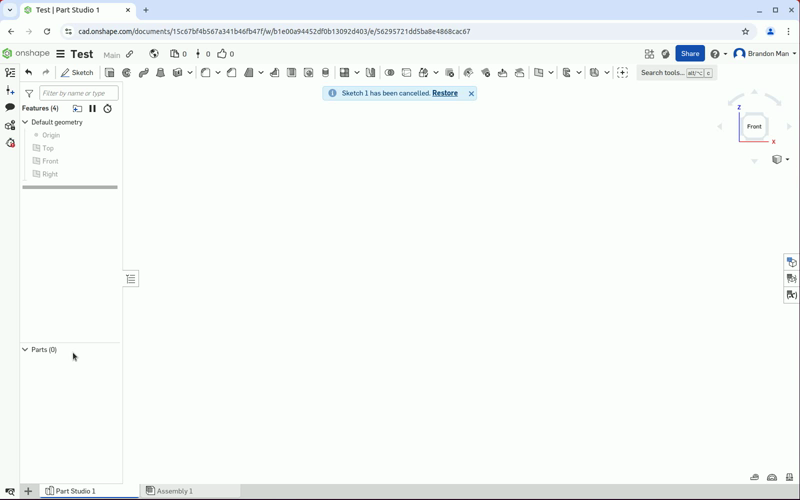
key(shift+s)
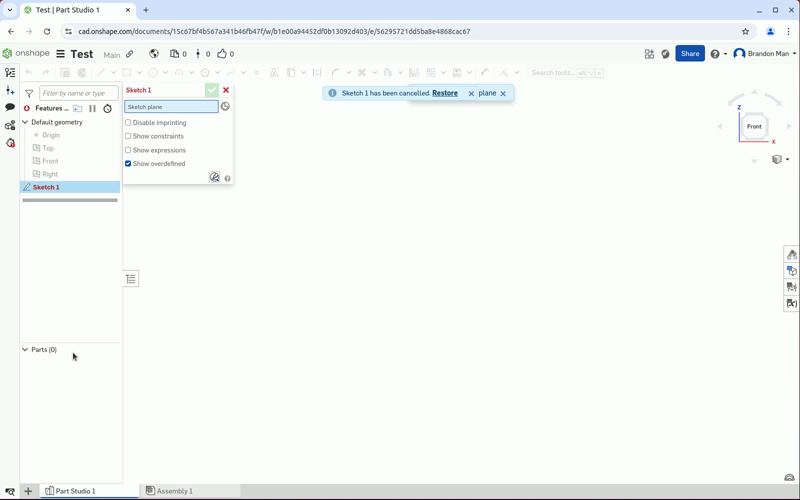
mouse_move(73, 163)
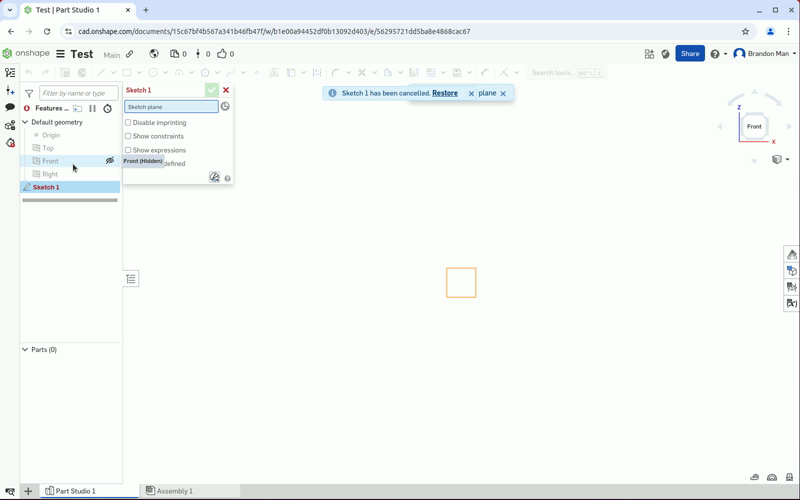
click(73, 163)
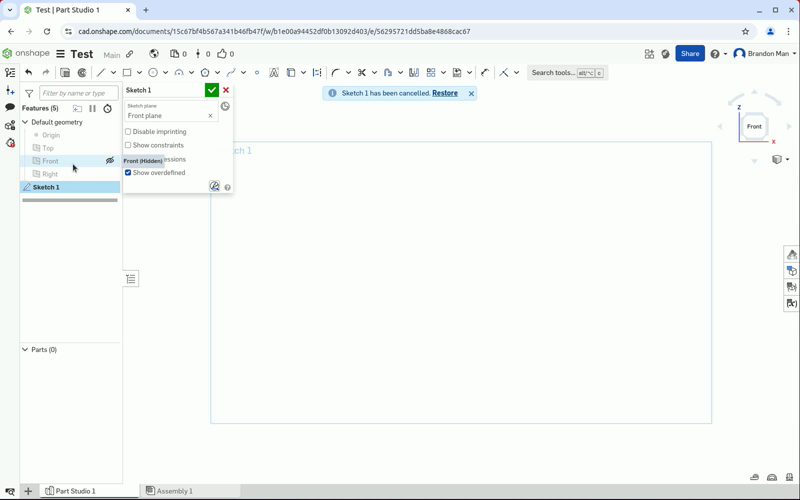
mouse_move(73, 352)
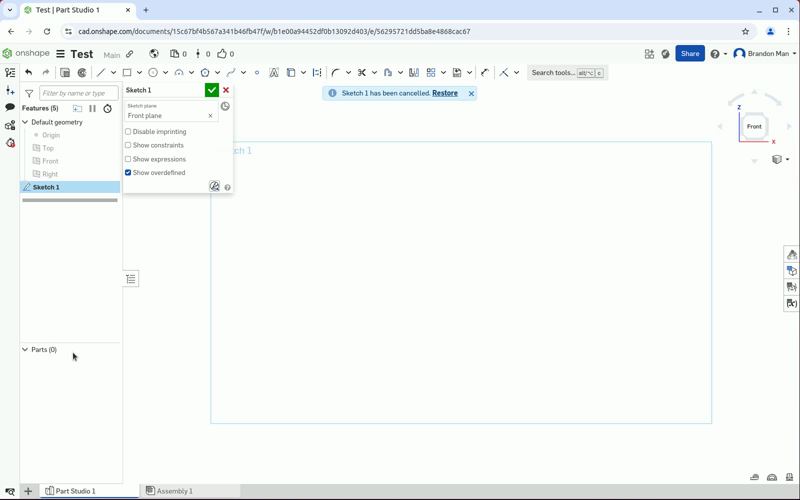
key(y)
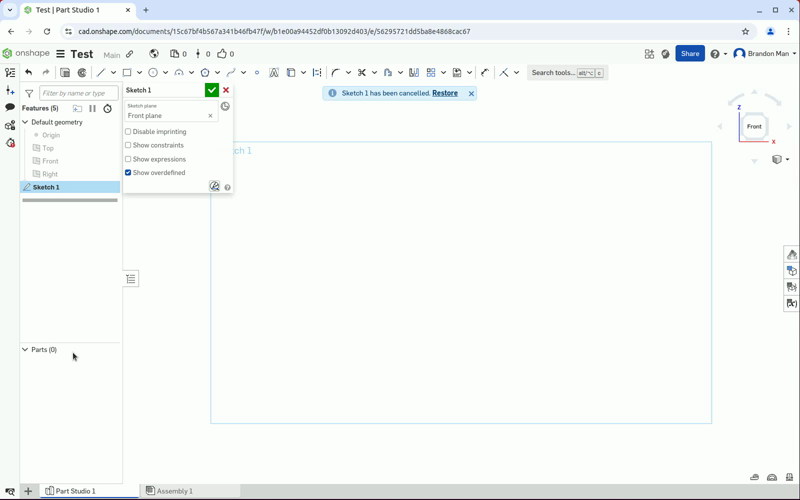
key(l)
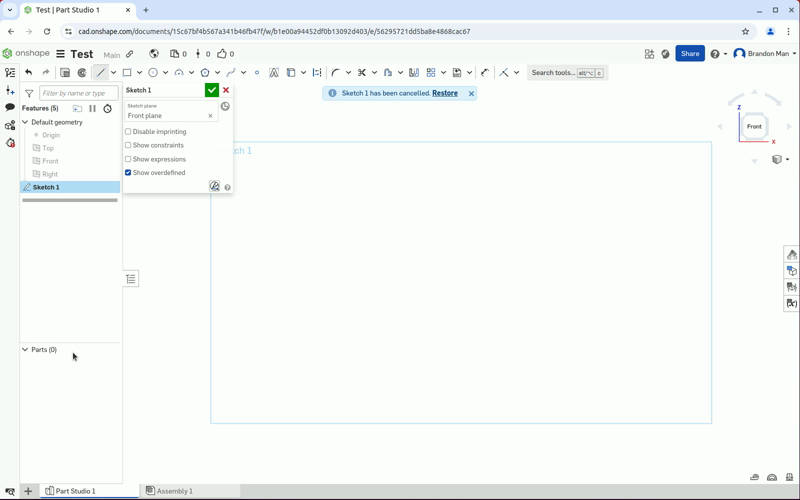
key_down(shift)
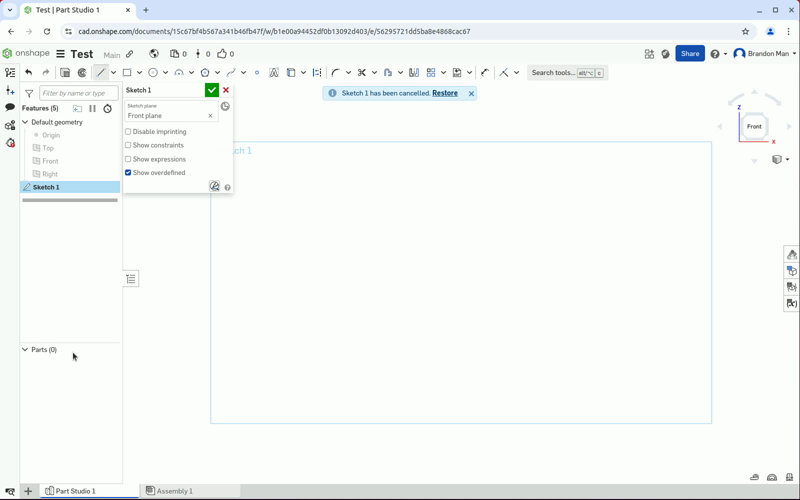
mouse_move(460, 282)
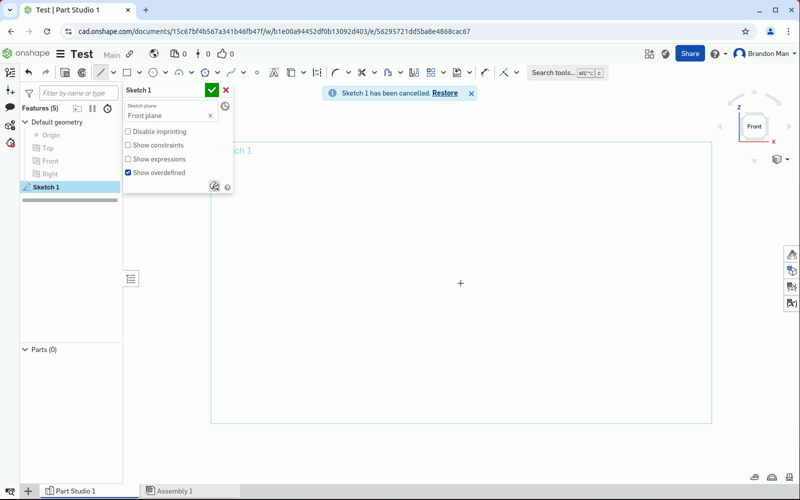
click(460, 282)
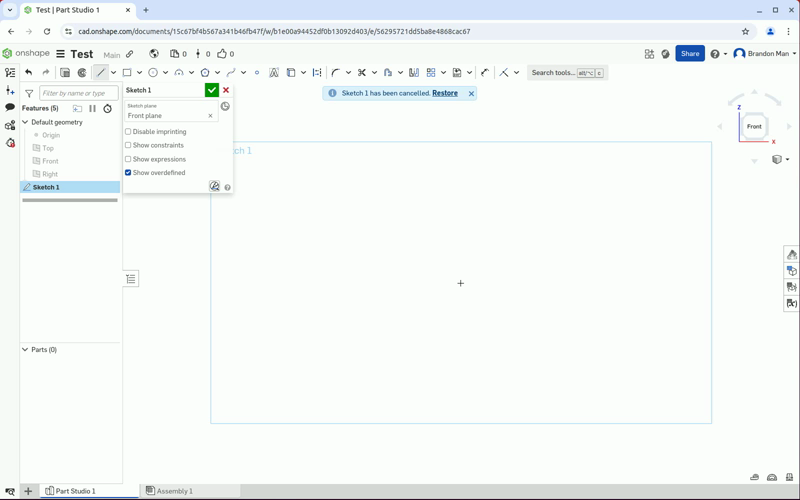
key_up(shift)
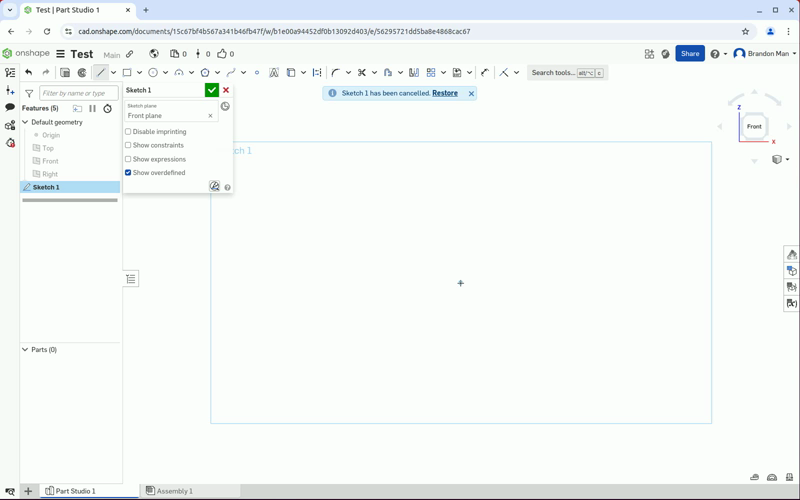
key_down(shift)
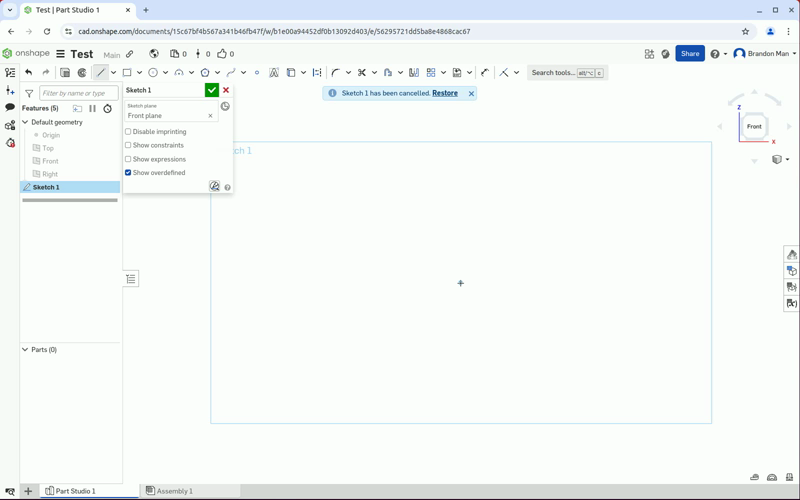
mouse_move(573, 282)
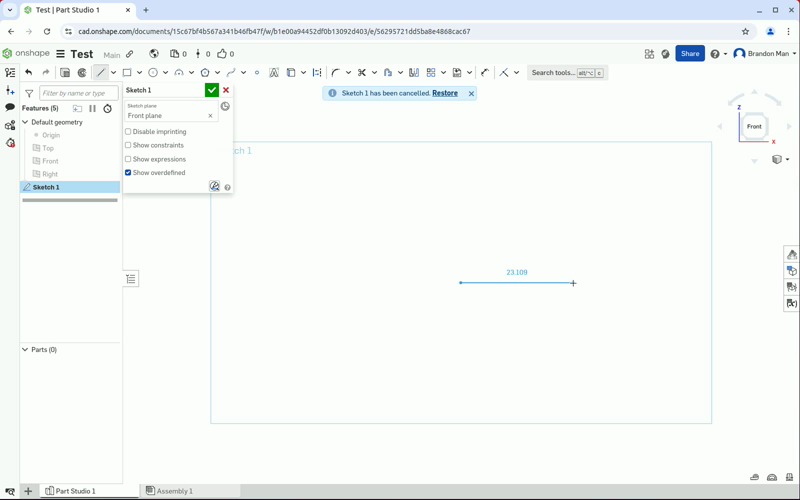
click(573, 282)
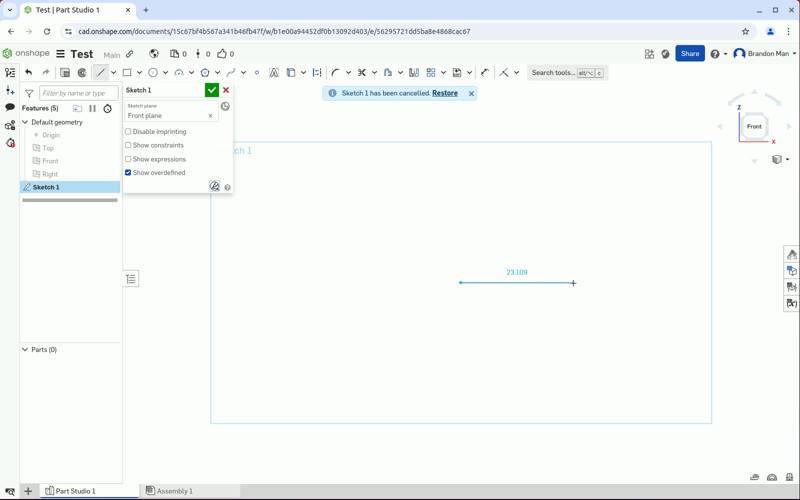
key_up(shift)
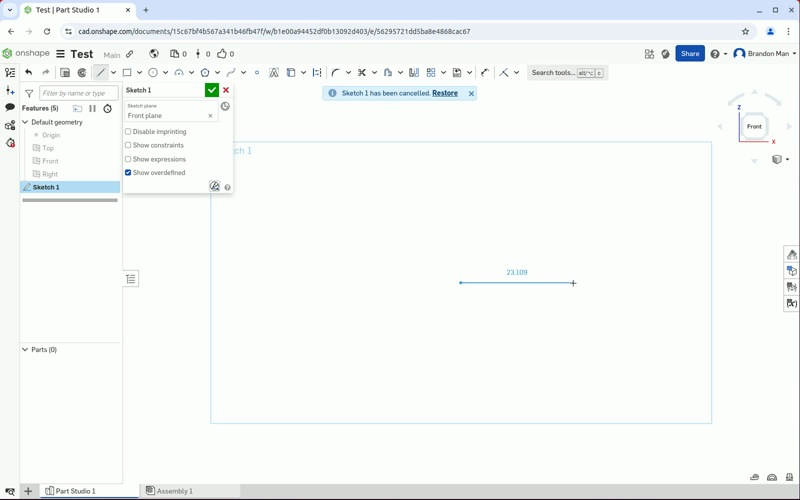
key_down(shift)
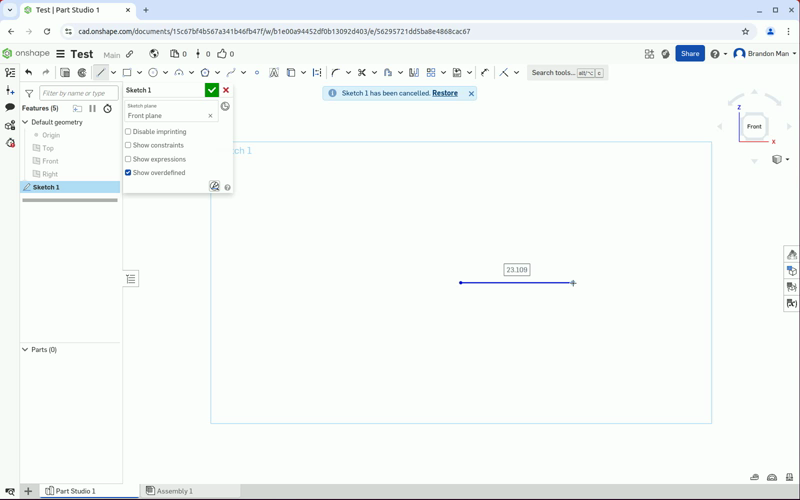
mouse_move(589, 282)
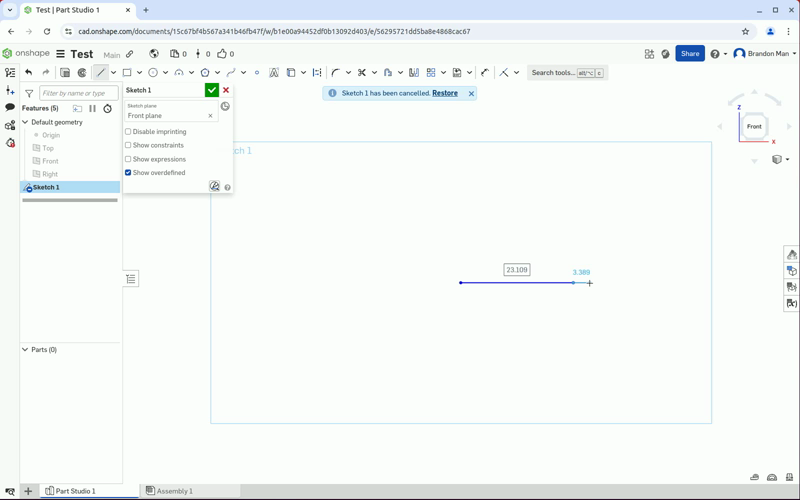
mouse_move(573, 268)
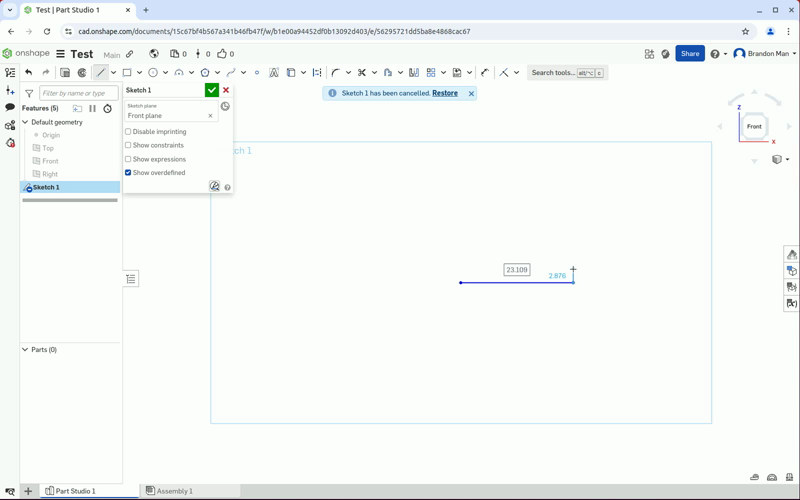
click(573, 268)
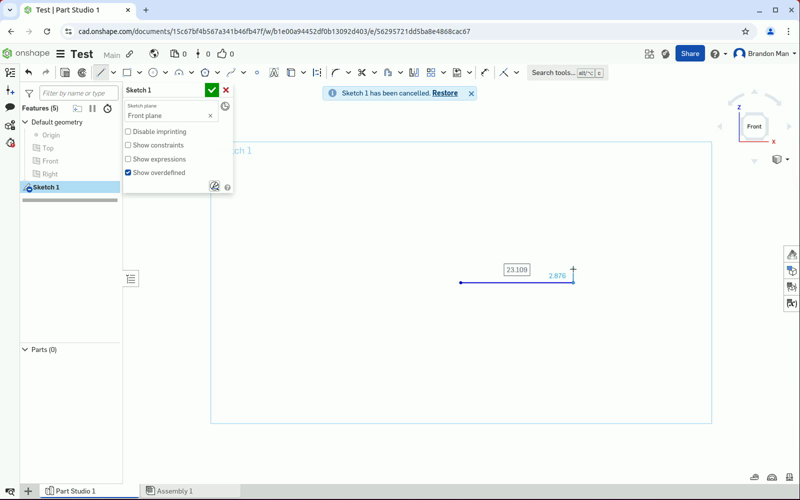
key_up(shift)
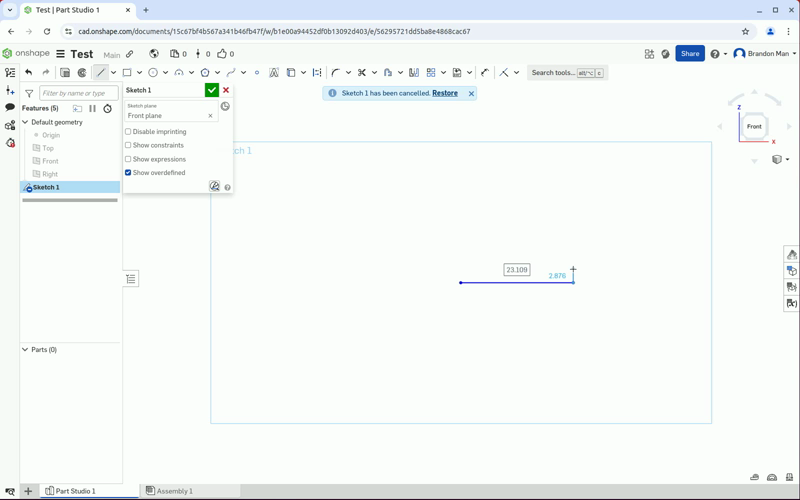
key_down(shift)
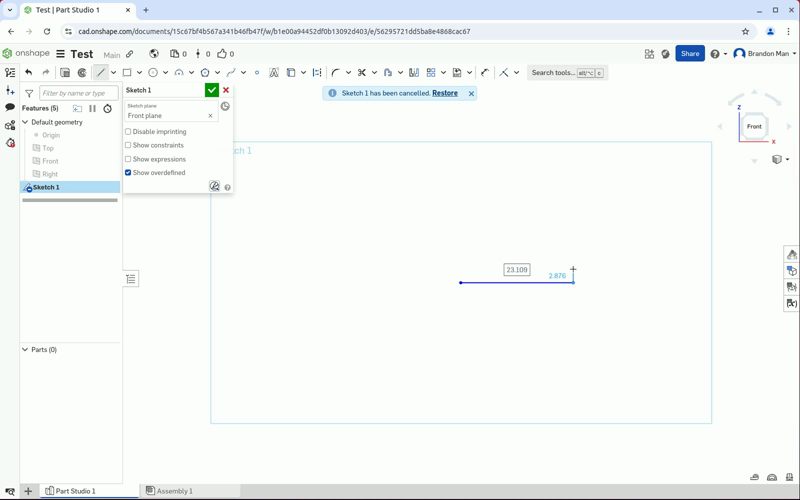
mouse_move(460, 268)
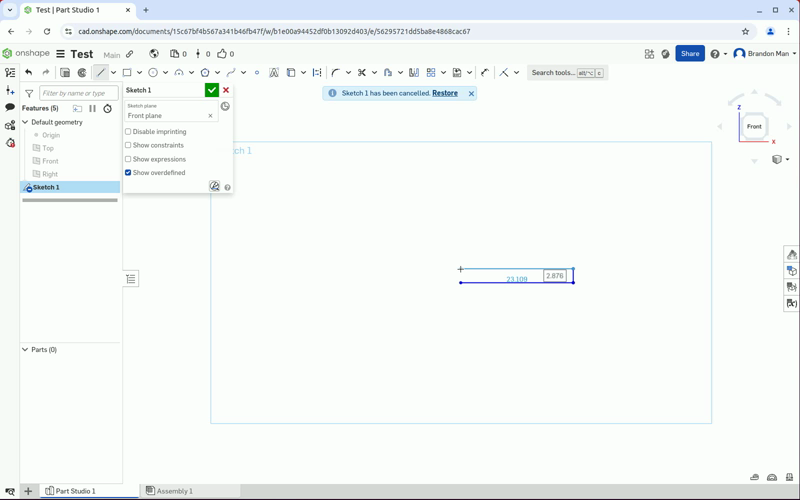
click(460, 268)
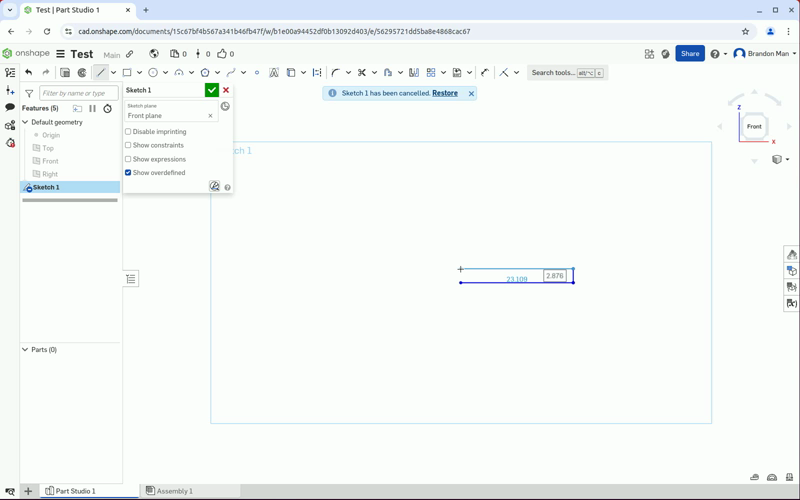
key_up(shift)
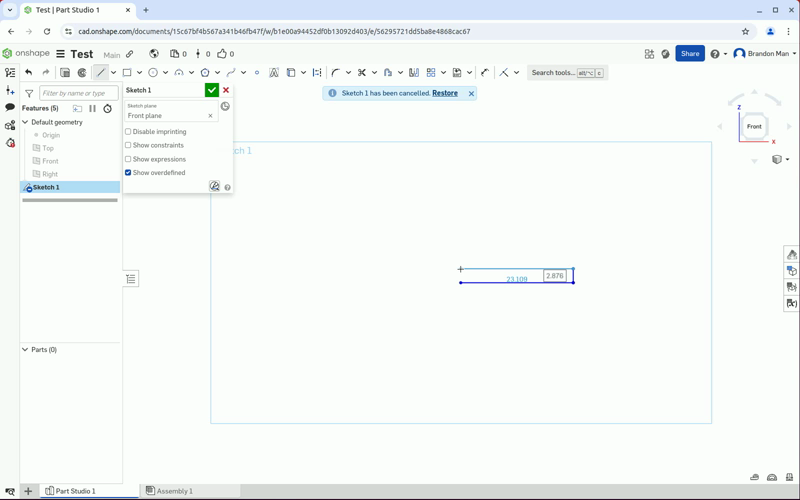
mouse_move(490, 268)
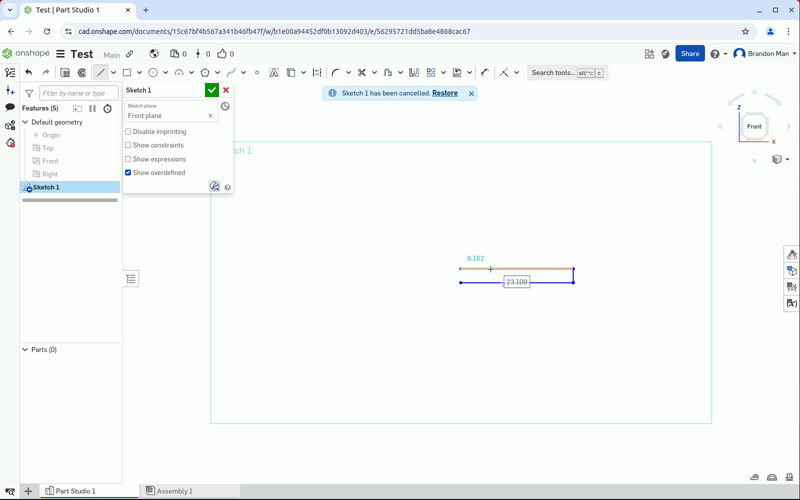
key_down(shift)
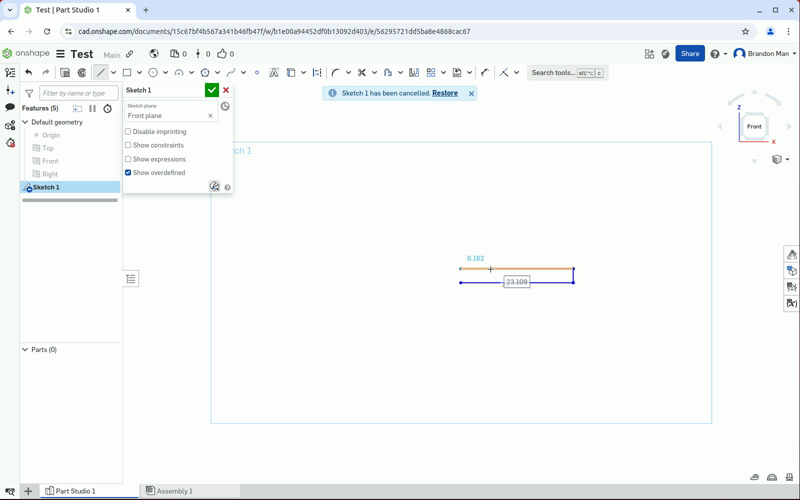
mouse_move(460, 282)
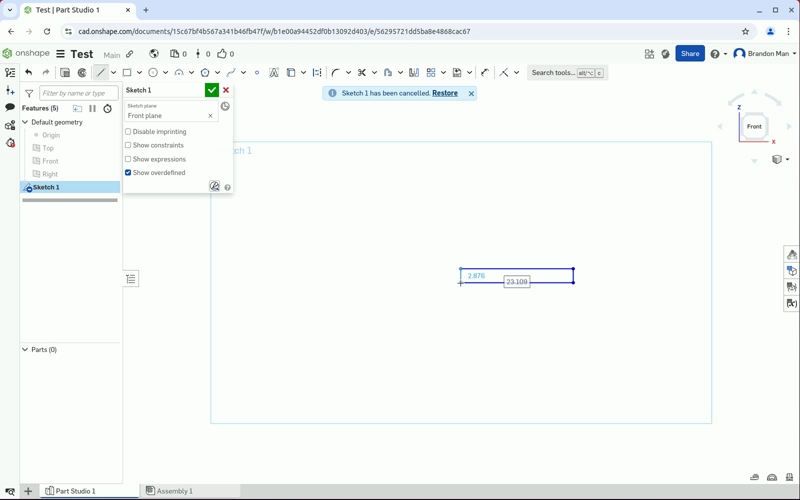
key_up(shift)
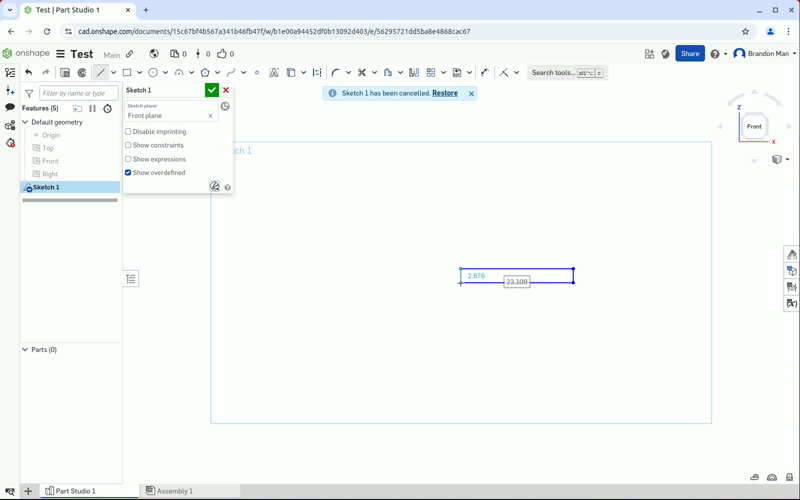
click(460, 282)
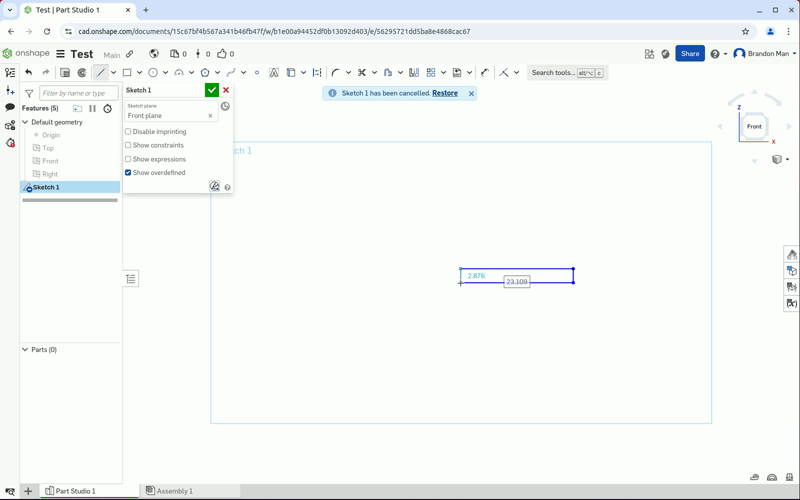
key(esc)
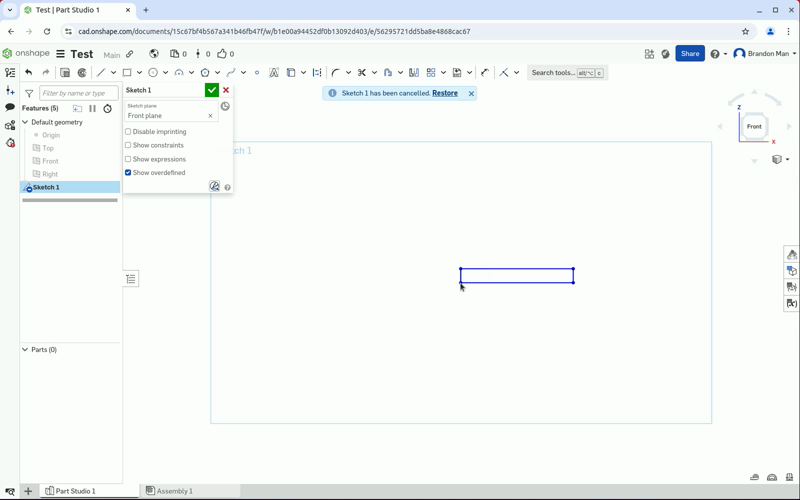
mouse_move(553, 279)
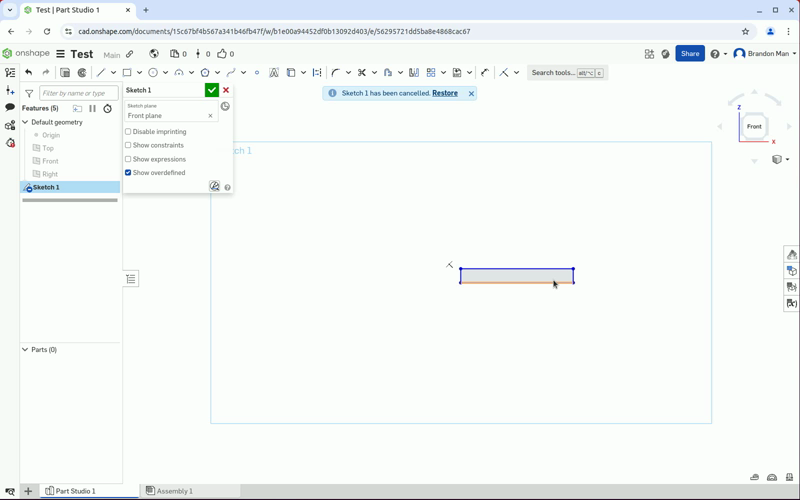
scroll(6)
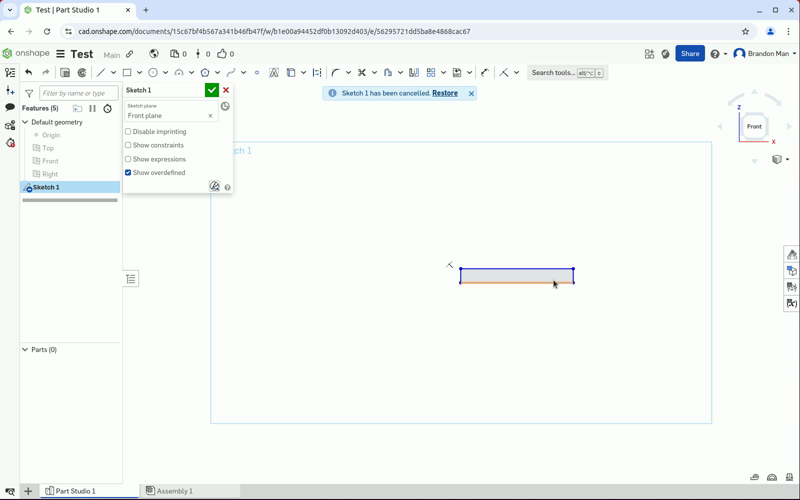
scroll(6)
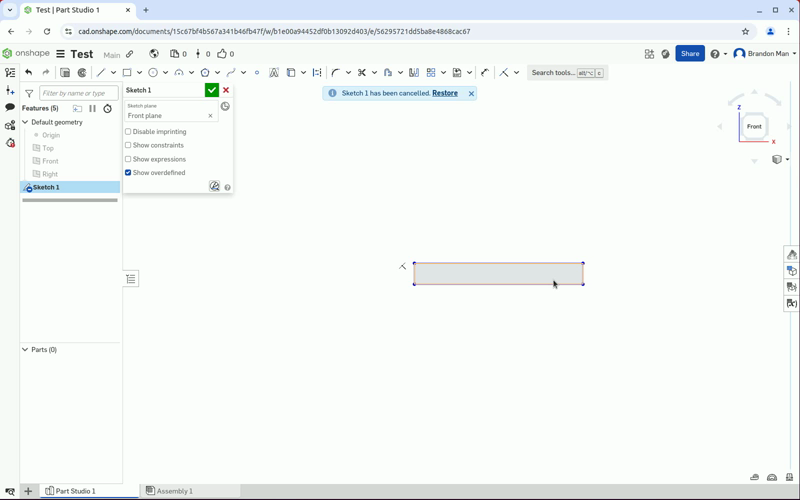
scroll(6)
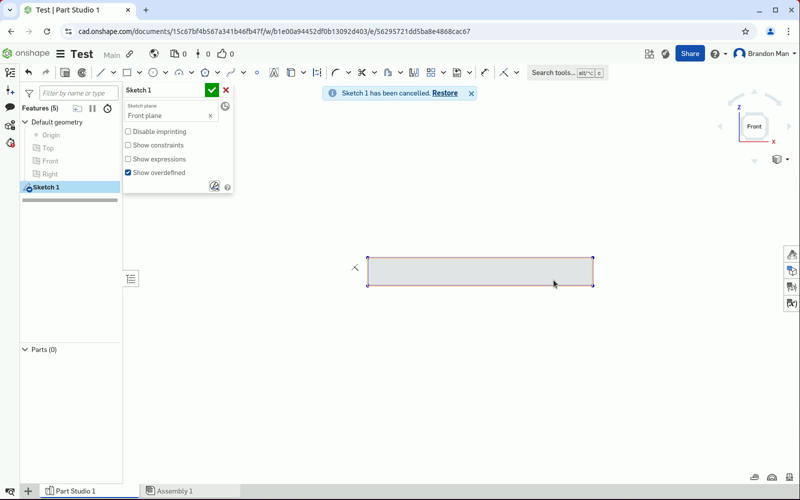
scroll(6)
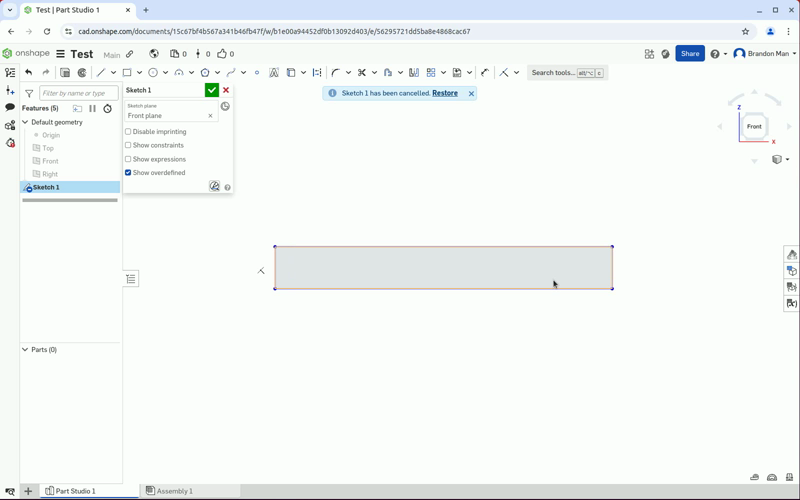
scroll(6)
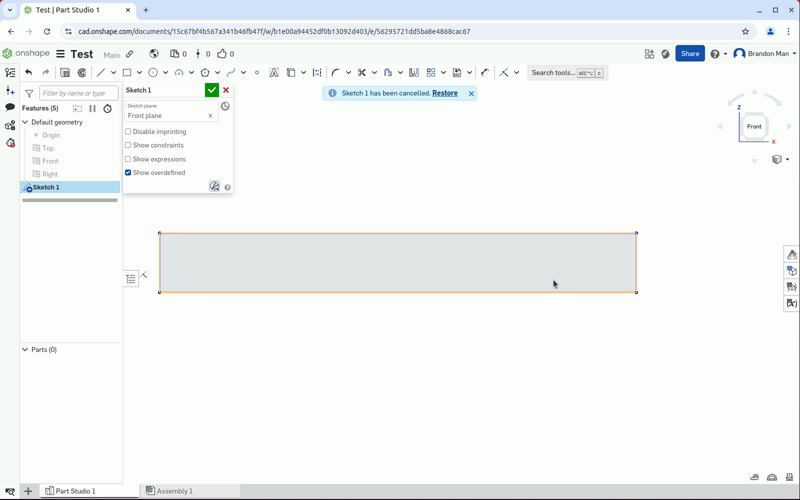
scroll(6)
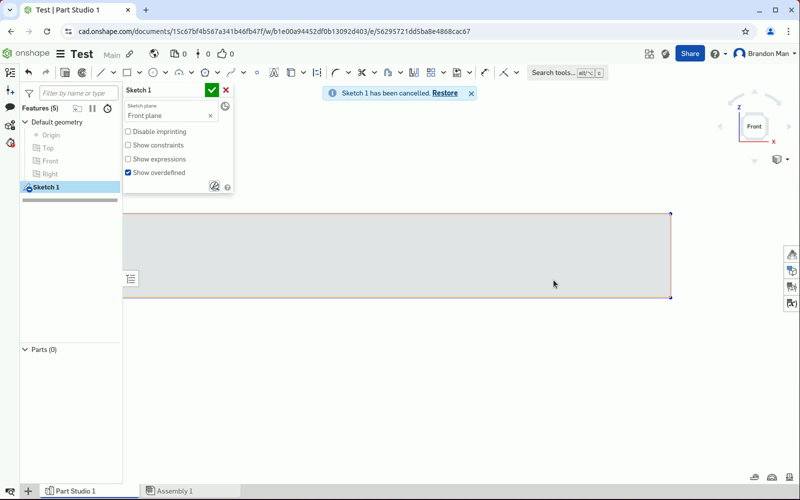
scroll(6)
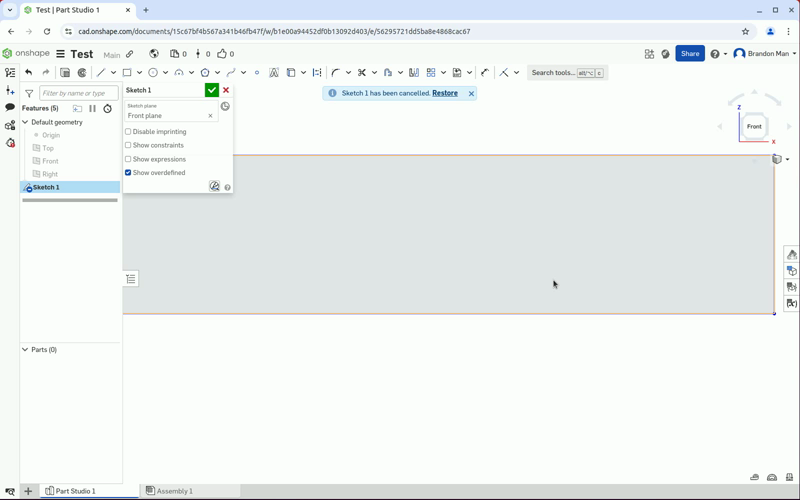
click(553, 279)
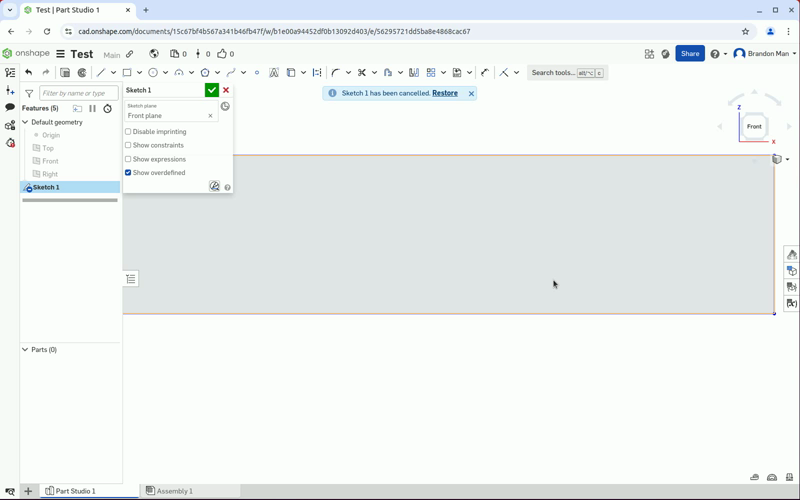
scroll(-6)
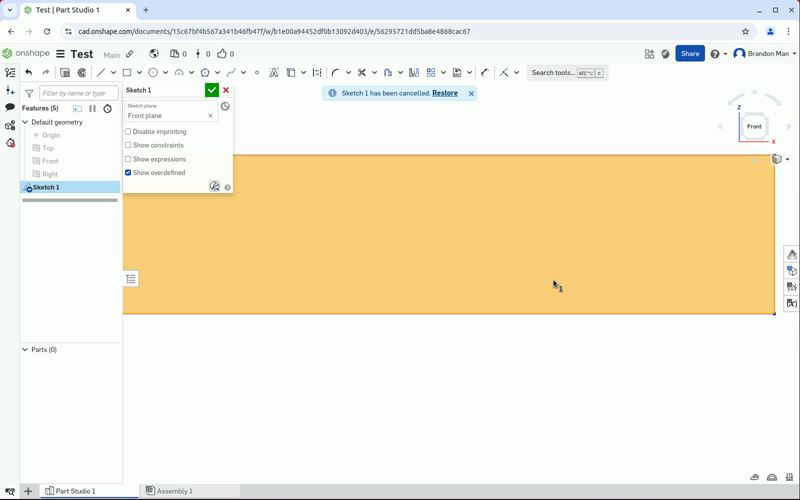
scroll(-6)
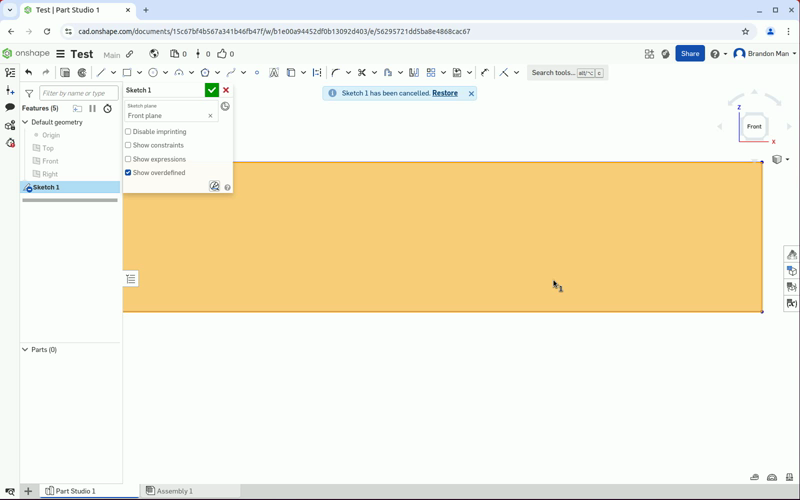
scroll(-6)
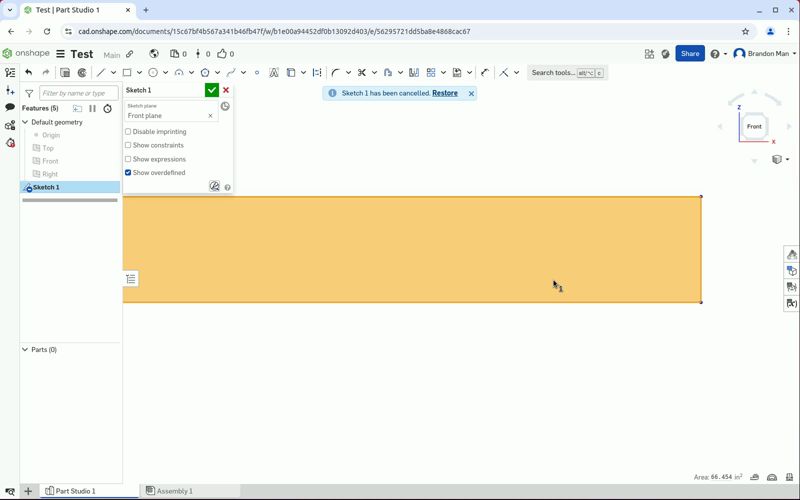
scroll(-6)
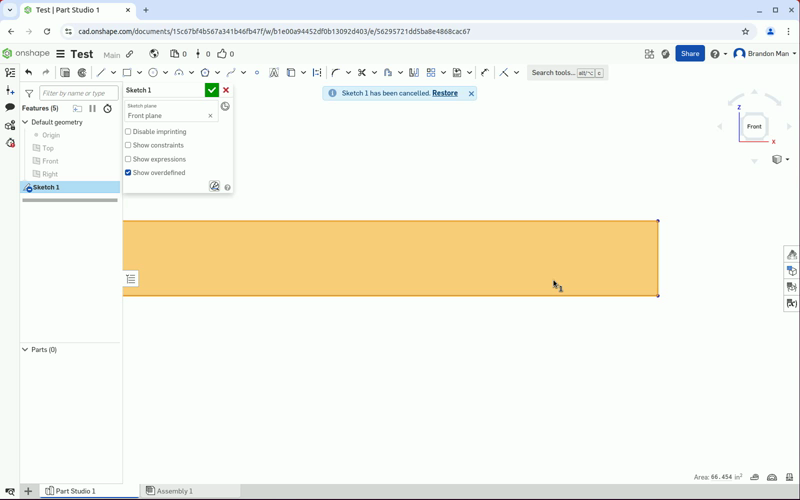
scroll(-6)
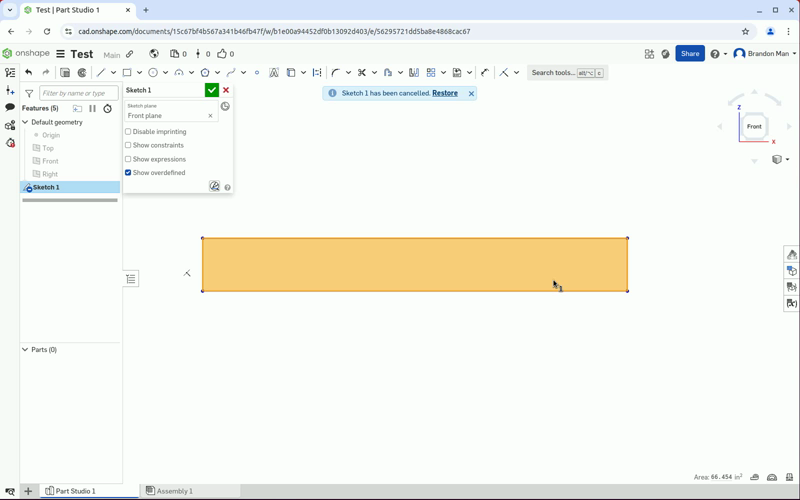
scroll(-6)
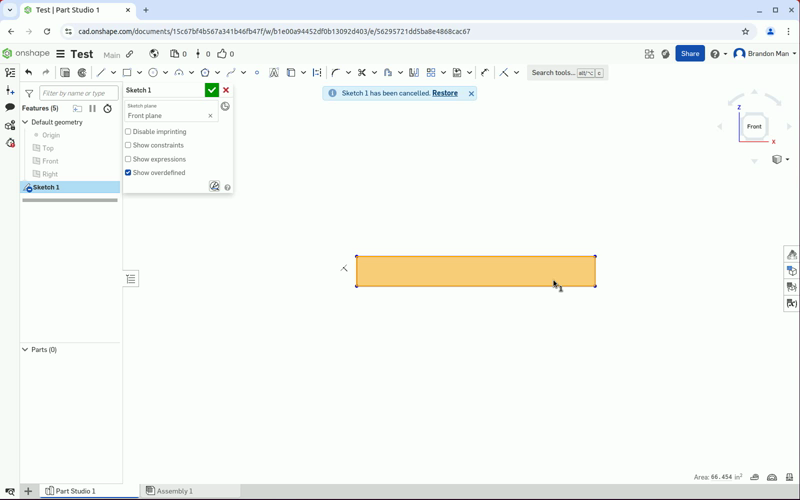
scroll(-6)
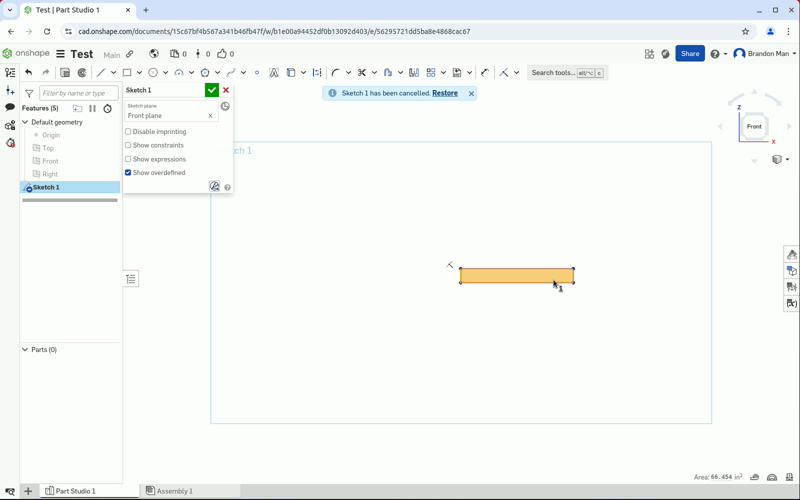
mouse_move(73, 352)
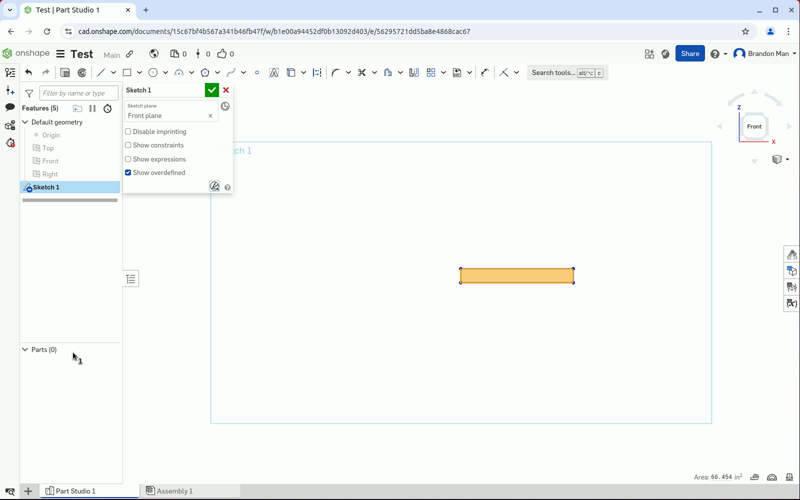
key(shift+y)
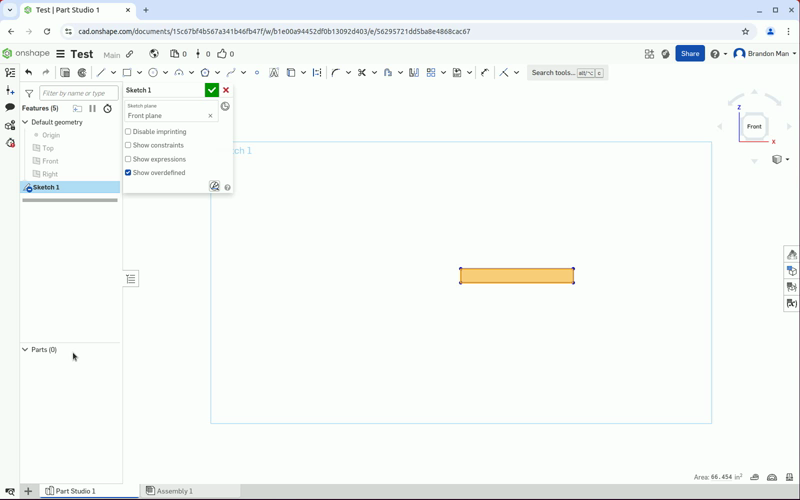
key(shift+e)
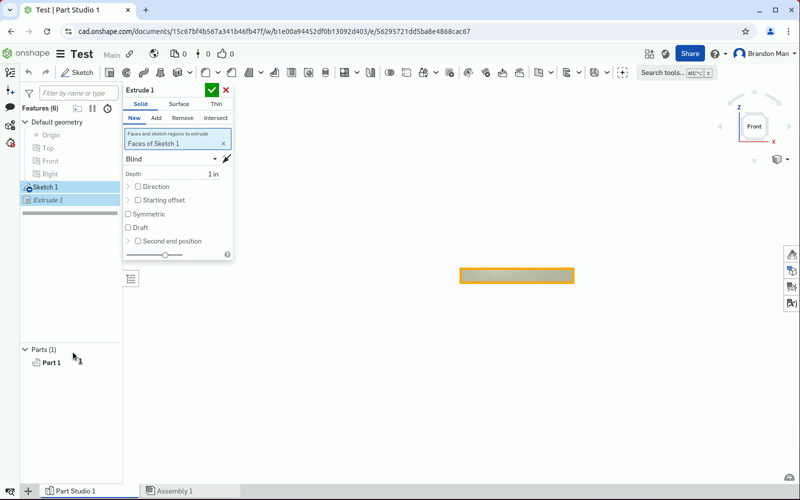
mouse_move(143, 106)
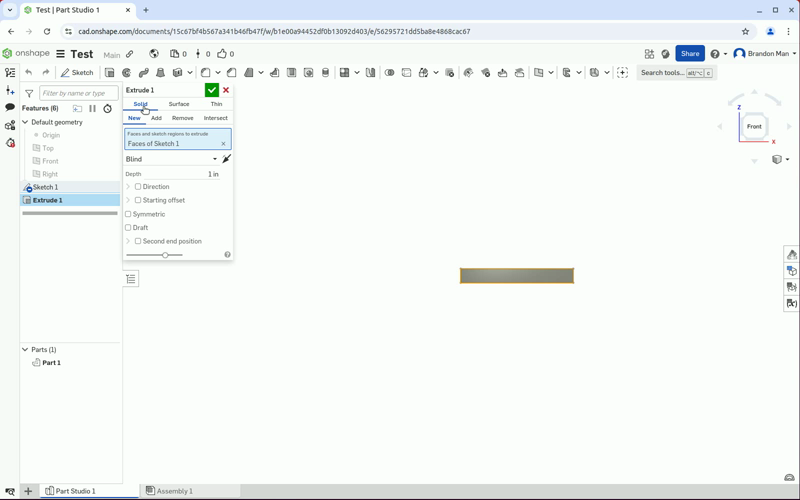
click(143, 106)
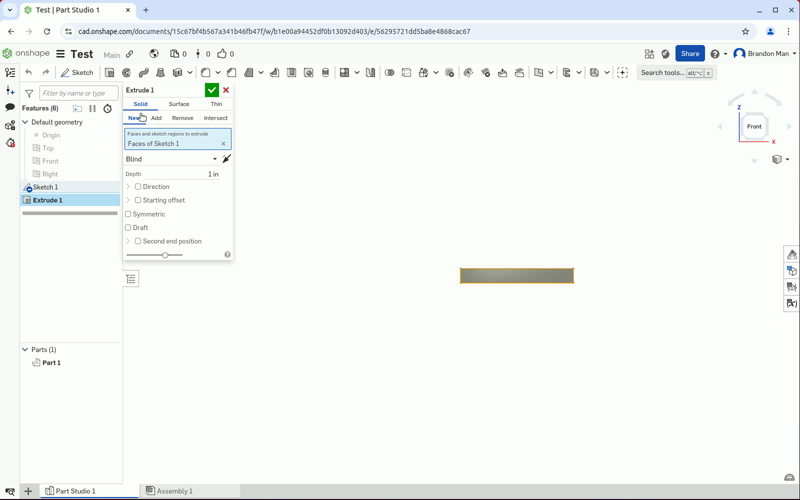
mouse_move(137, 120)
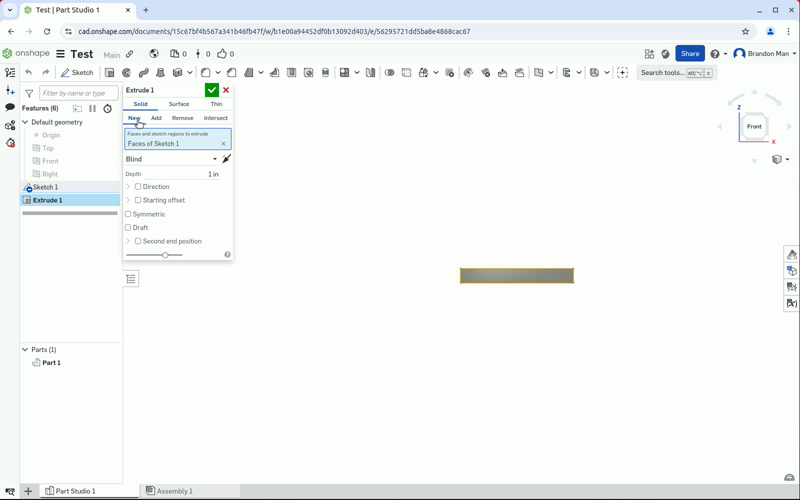
click(137, 120)
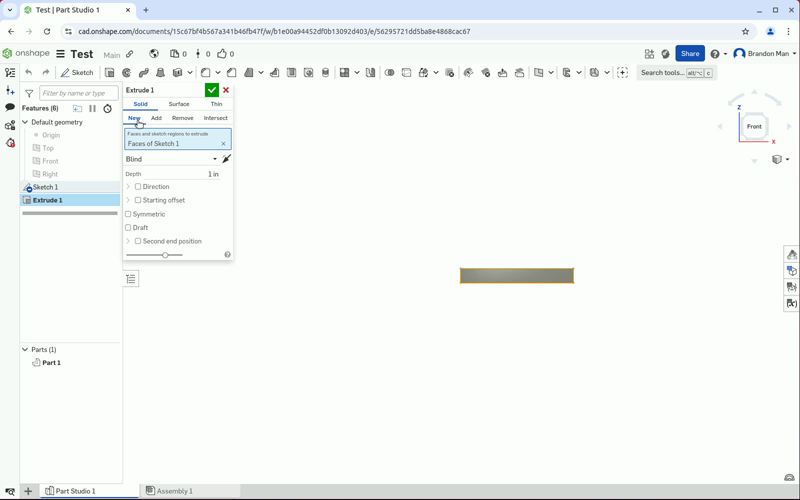
key(tab, 4)
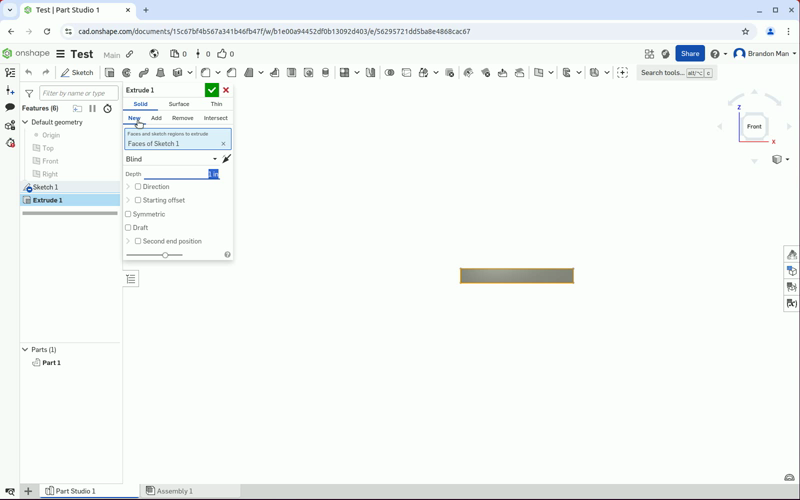
text(5.777)
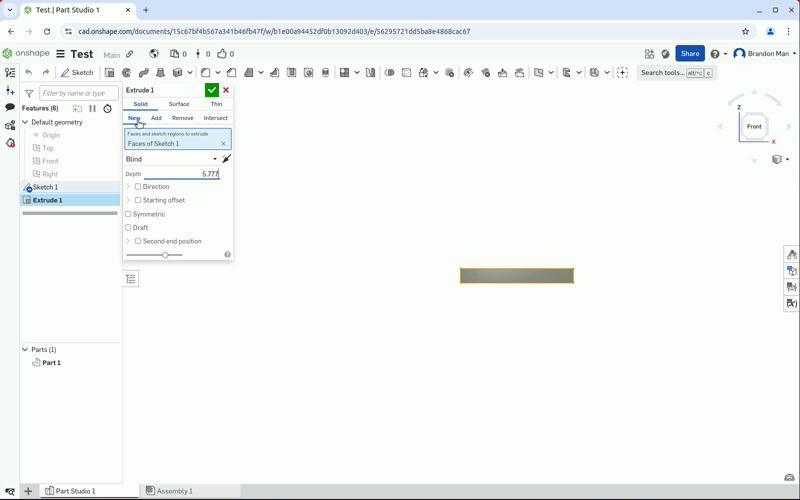
key(enter)
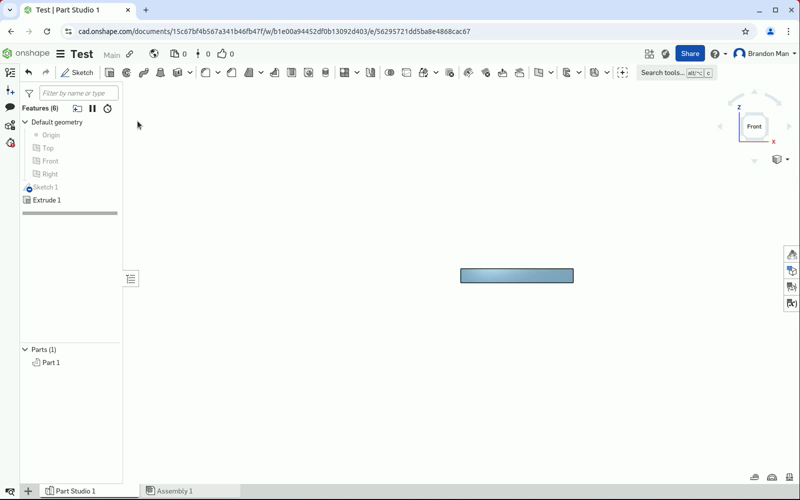
key(shift+h)
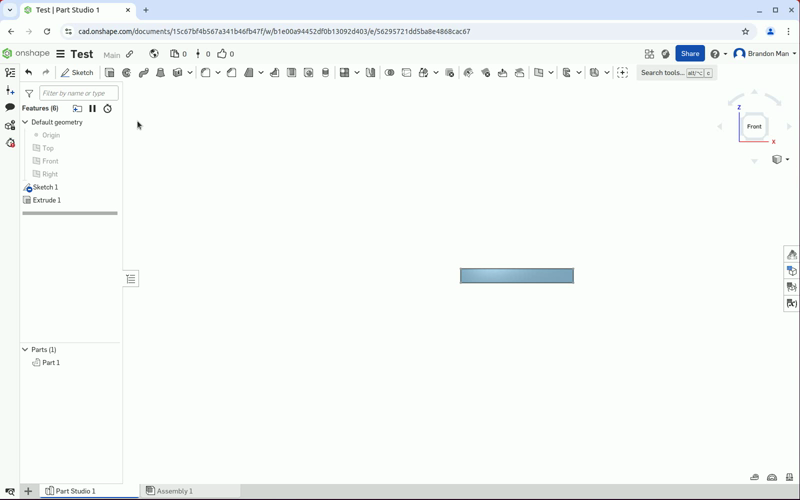
key(shift+h)
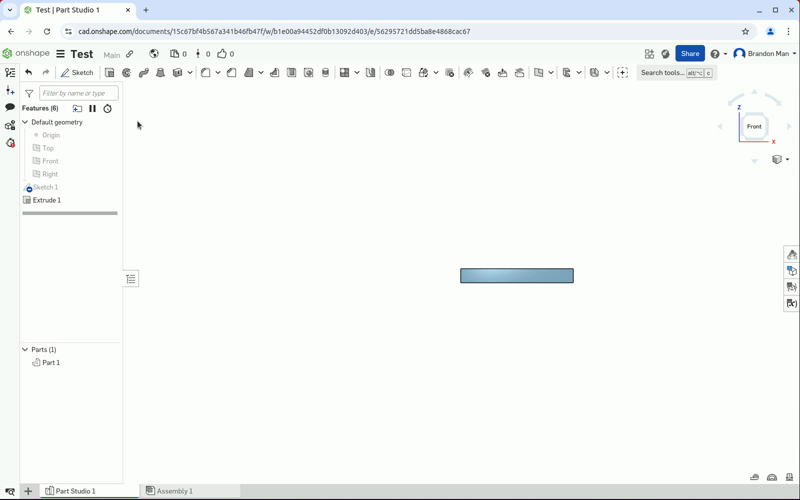
mouse_move(73, 189)
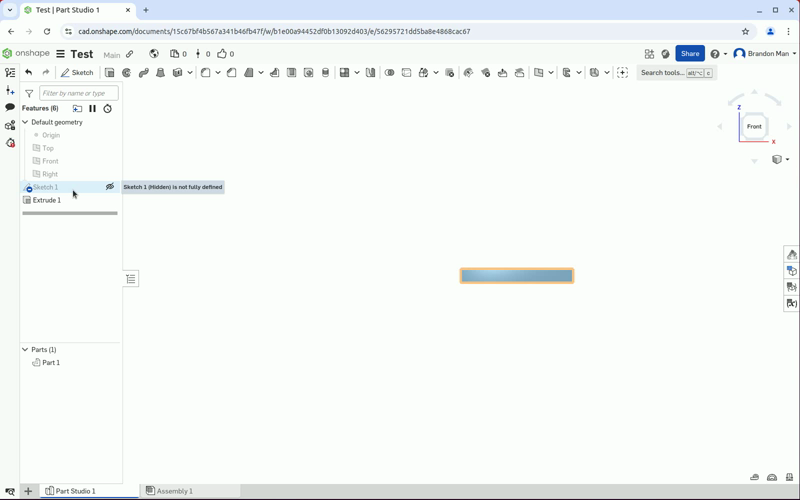
click(73, 189)
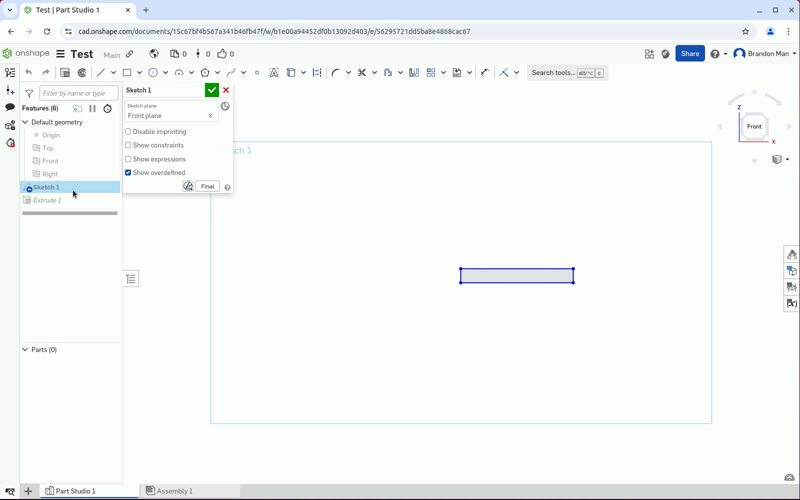
mouse_move(229, 92)
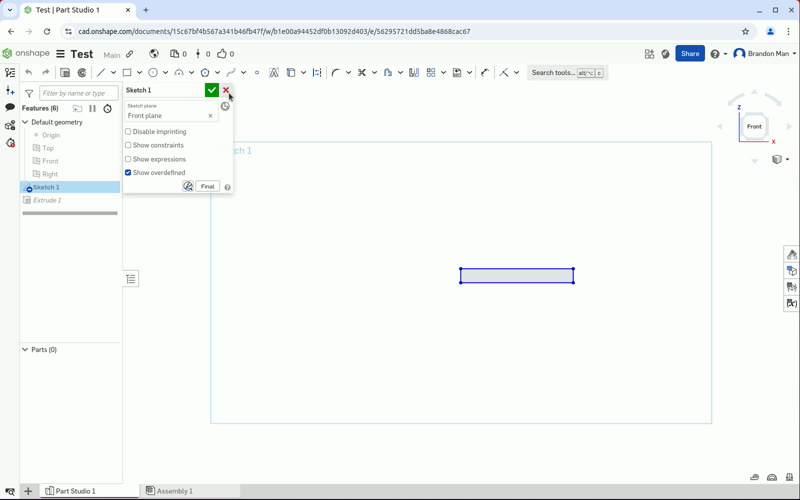
click(229, 92)
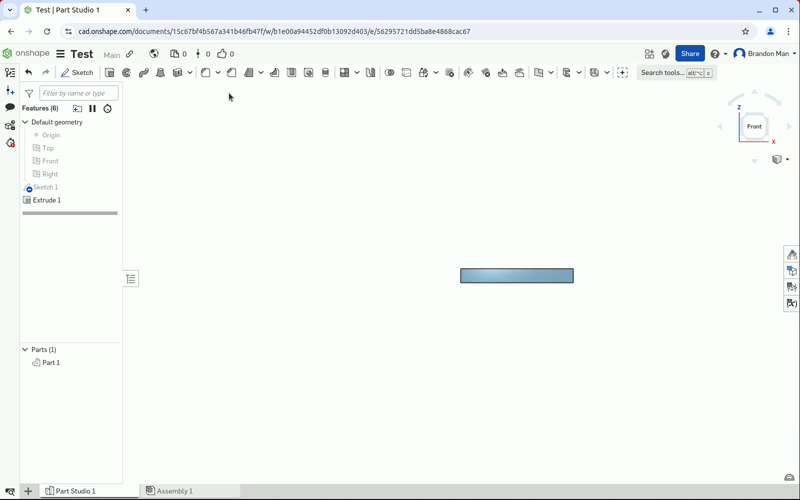
mouse_move(73, 352)
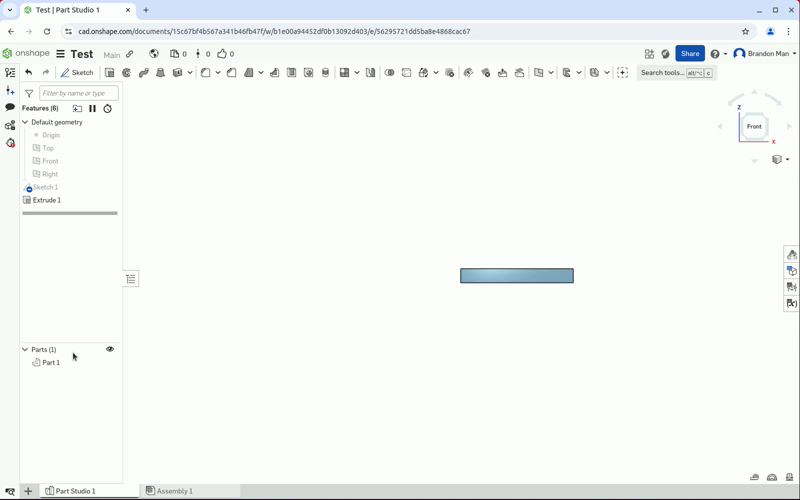
key(y)
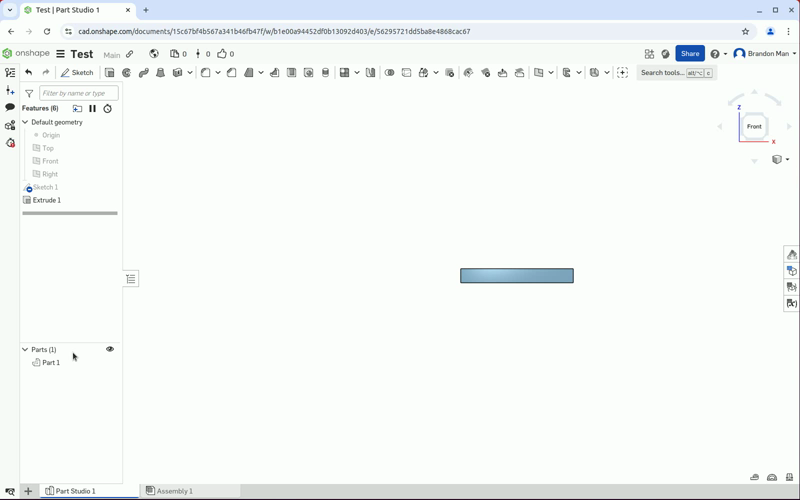
key(shift+p)
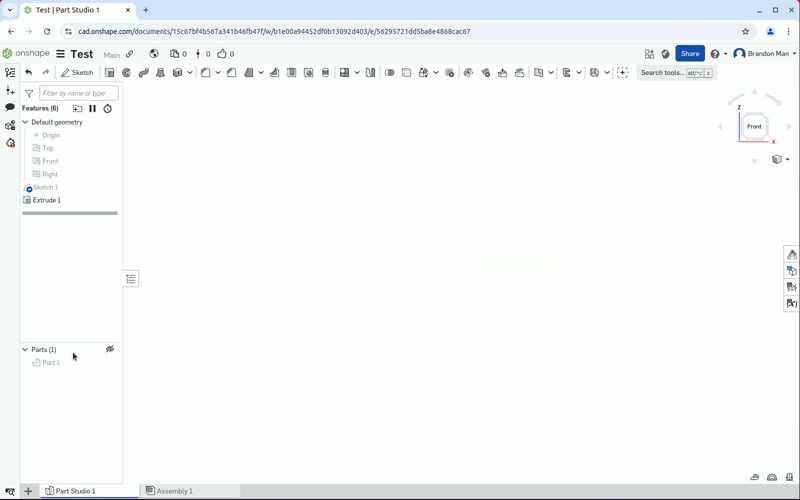
key(space)
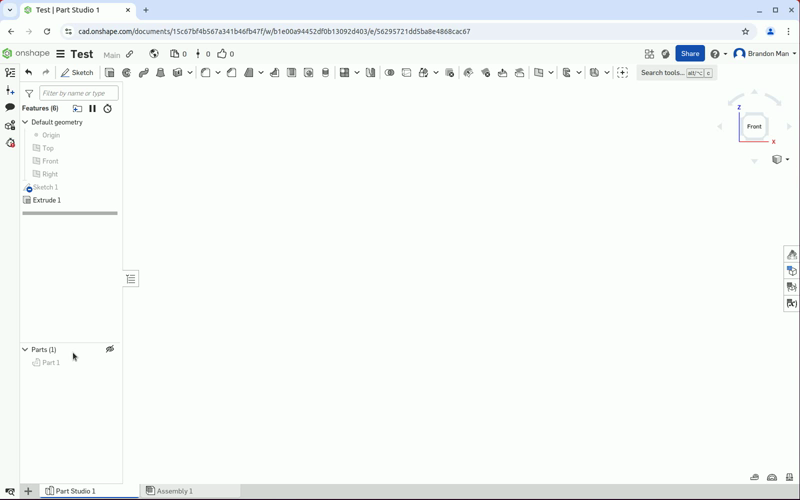
key_down(shift)
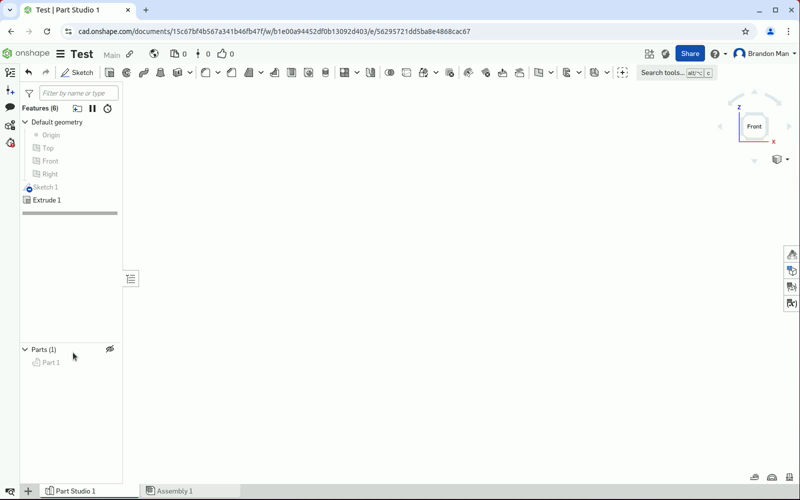
key(down)
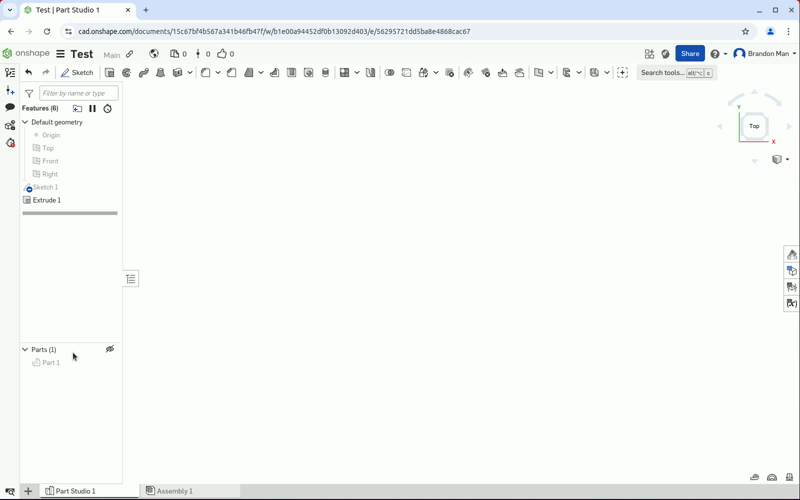
key_up(shift)
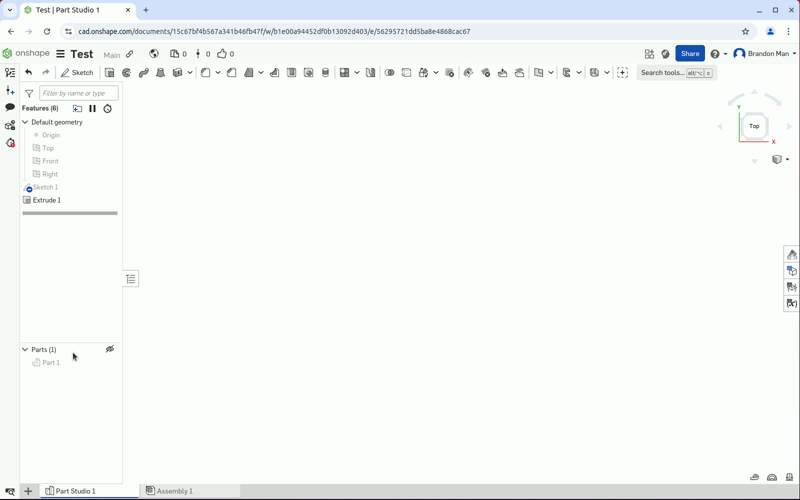
mouse_move(73, 352)
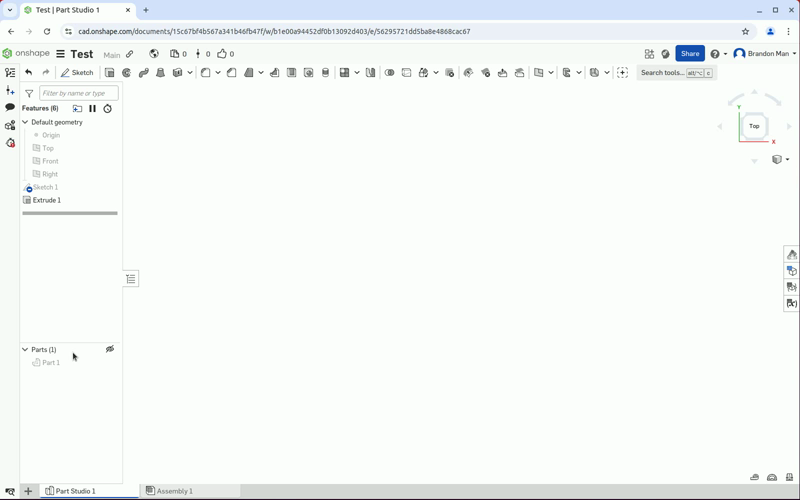
key(shift+y)
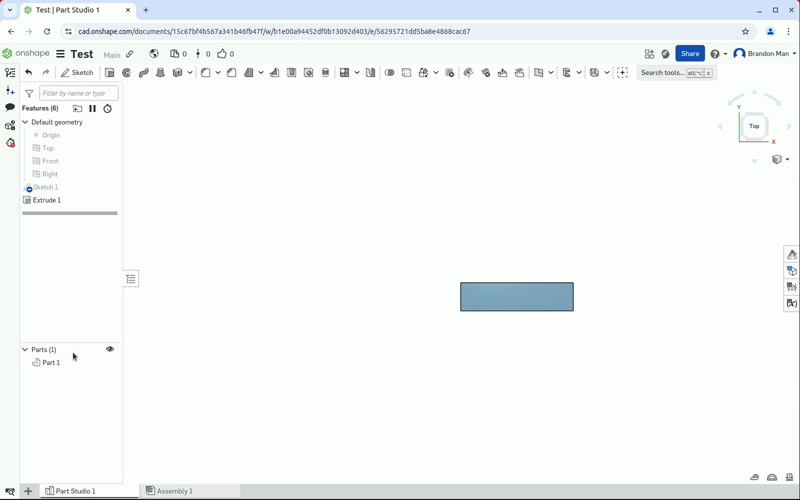
mouse_move(541, 75)
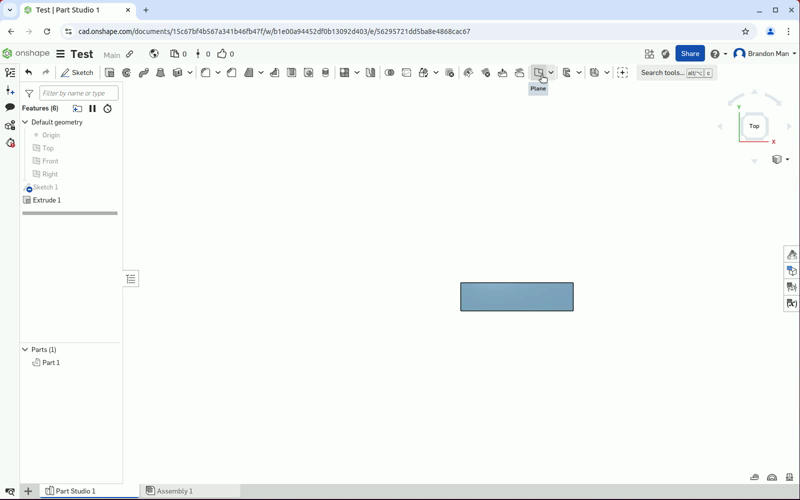
click(541, 75)
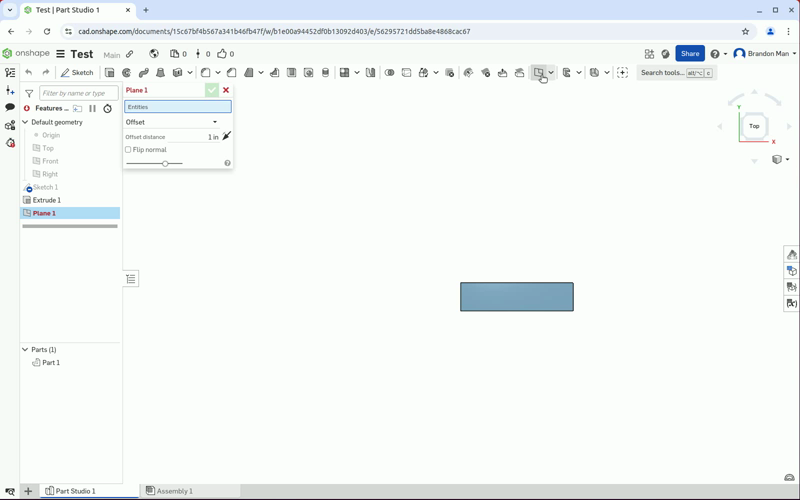
mouse_move(73, 150)
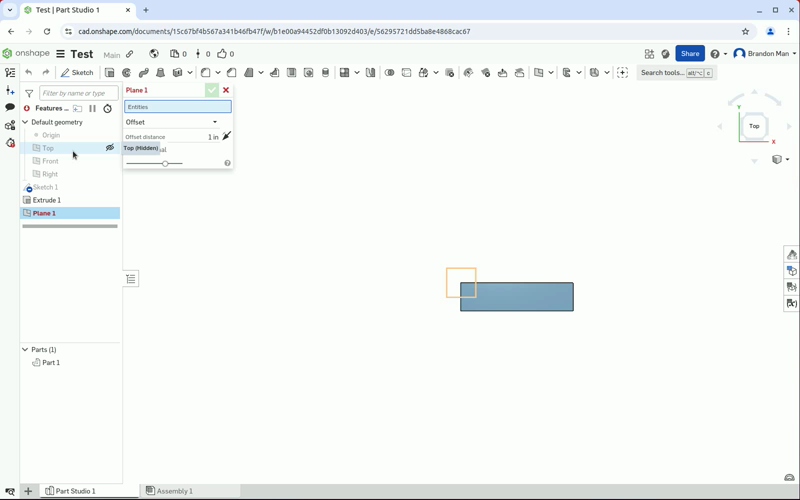
click(73, 150)
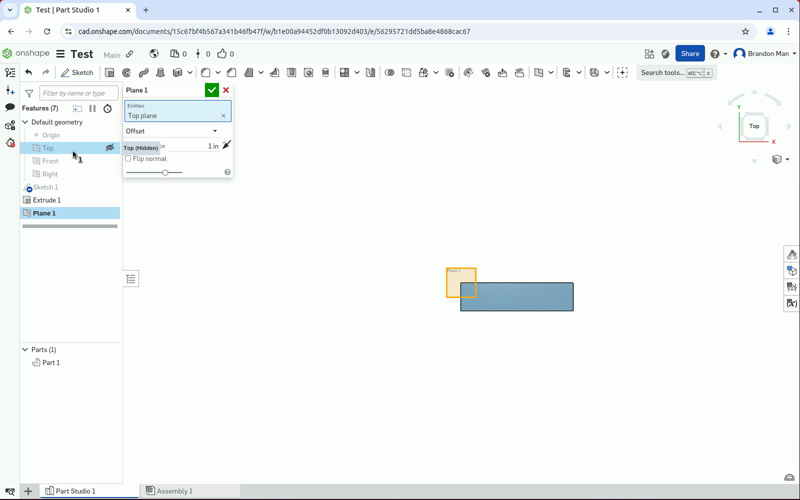
key(tab, 2)
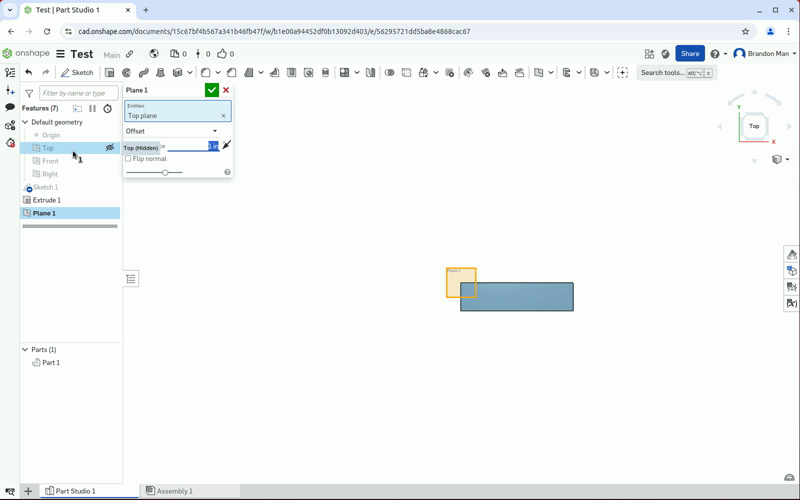
text(2.896)
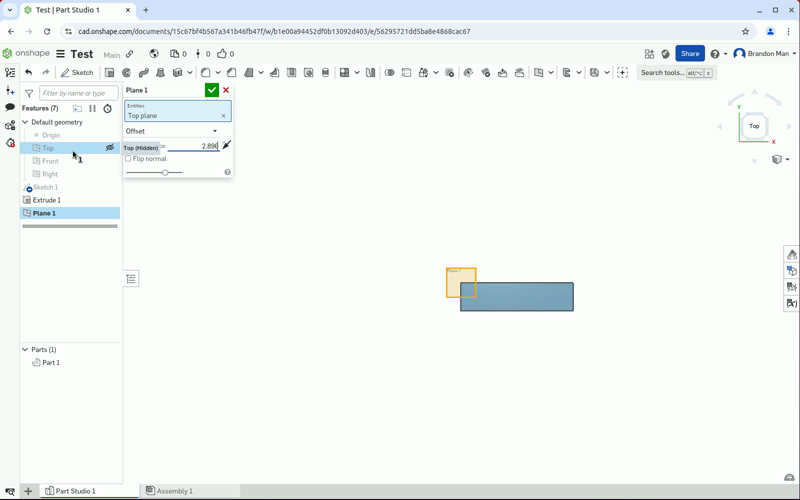
key(enter, 2)
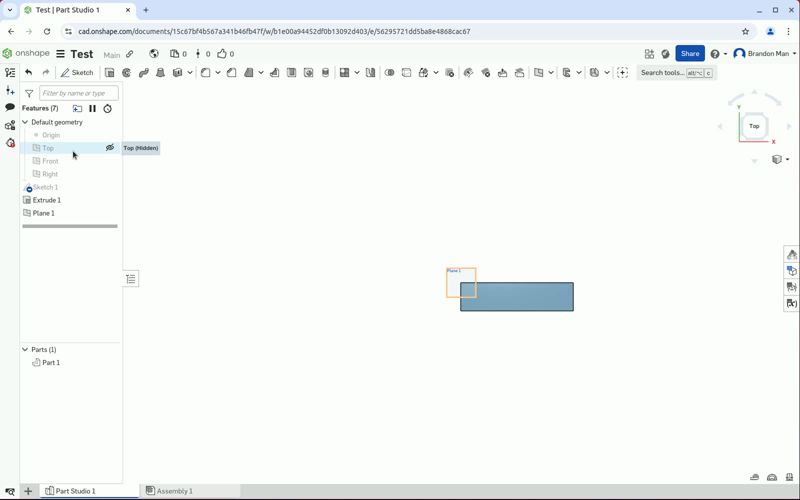
key(shift+s)
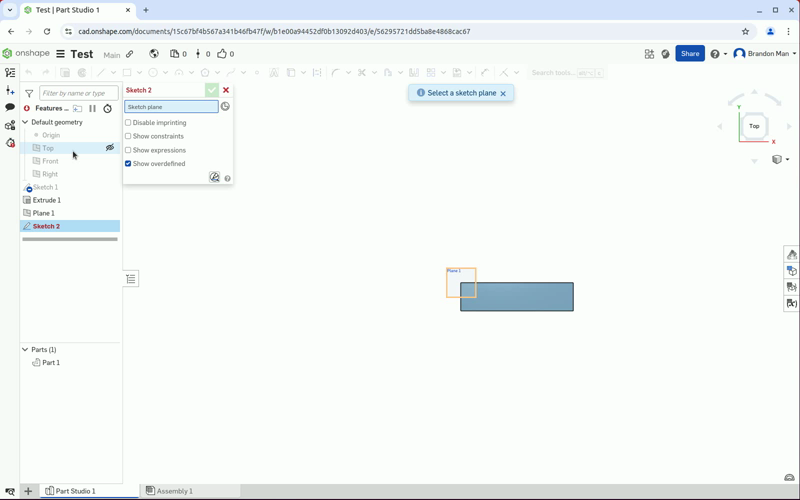
mouse_move(73, 215)
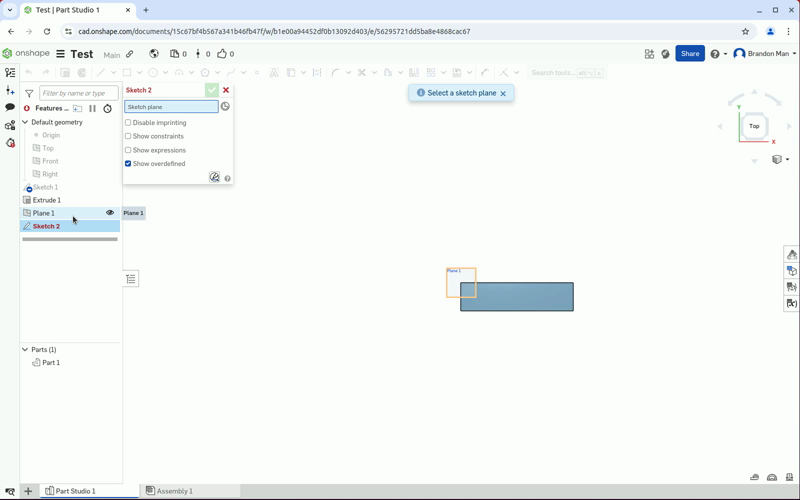
click(73, 215)
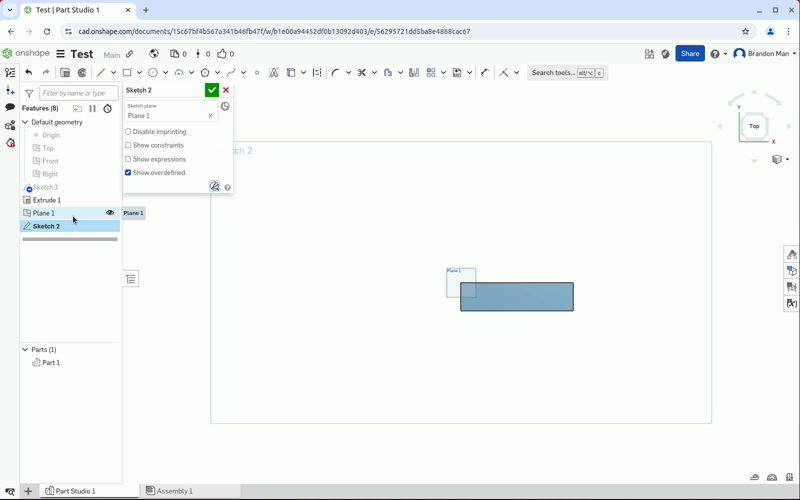
mouse_move(73, 352)
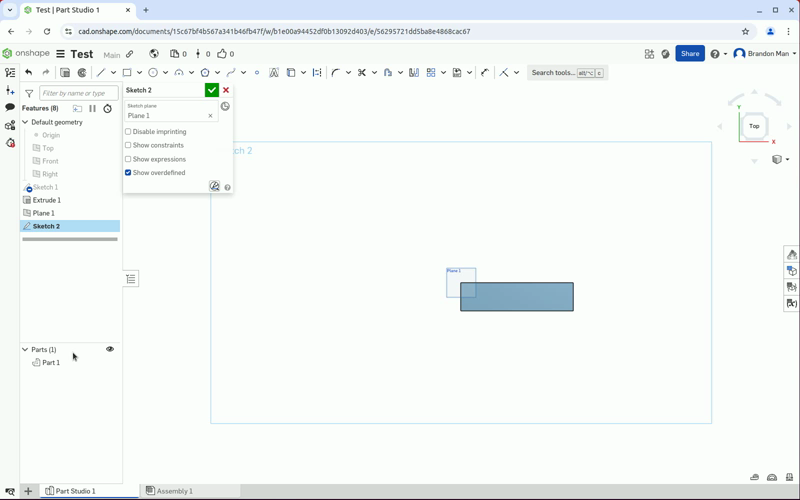
key(y)
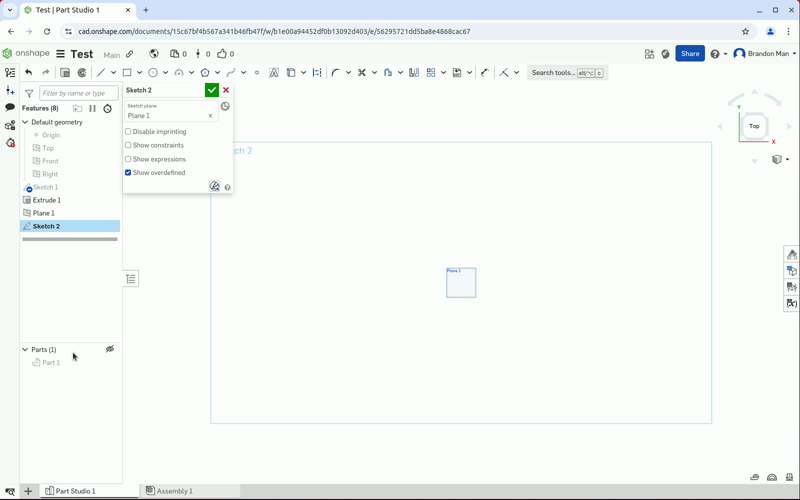
key(c)
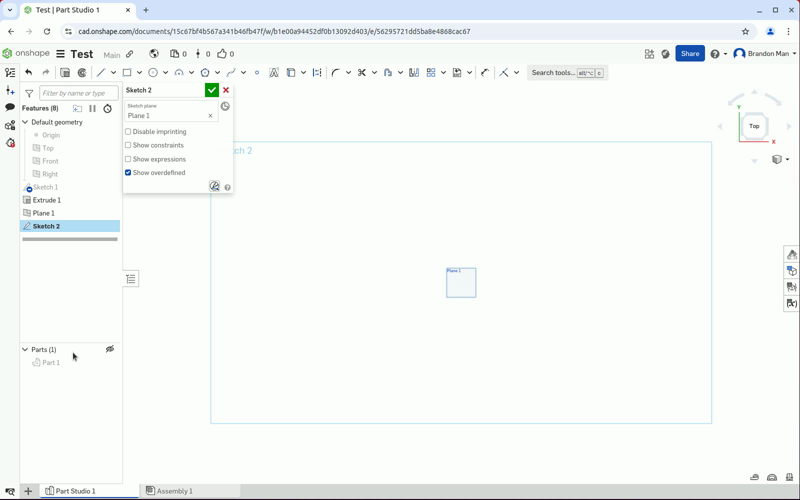
key_down(shift)
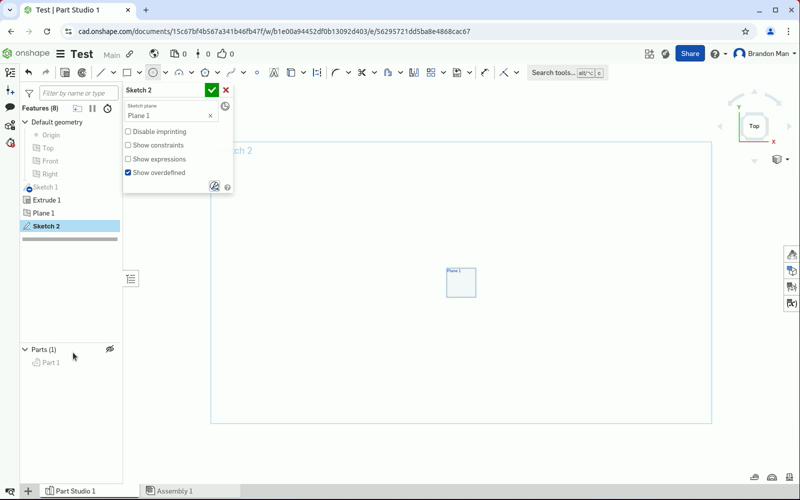
mouse_move(475, 297)
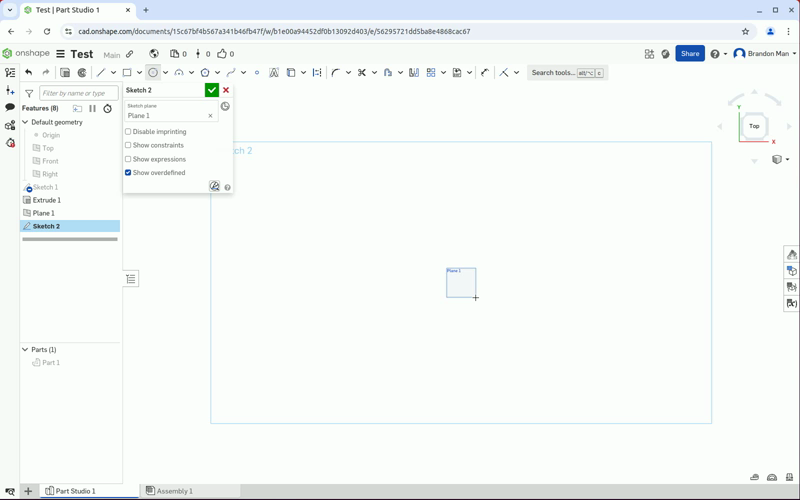
click(475, 297)
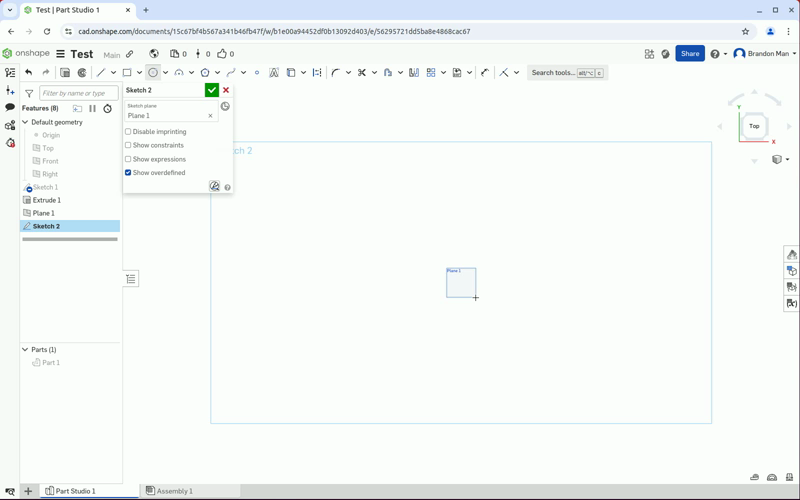
key_up(shift)
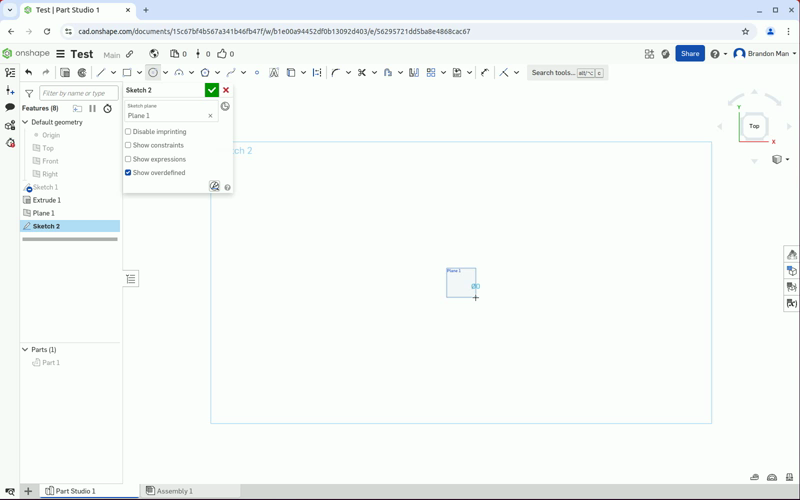
mouse_move(483, 297)
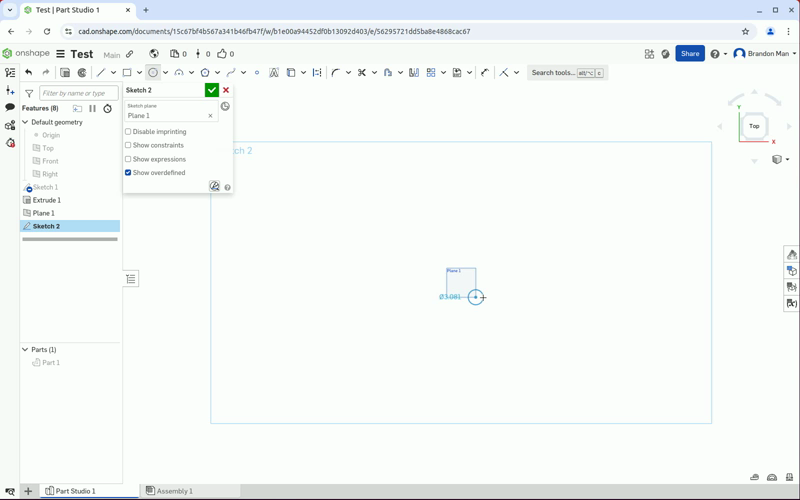
click(483, 297)
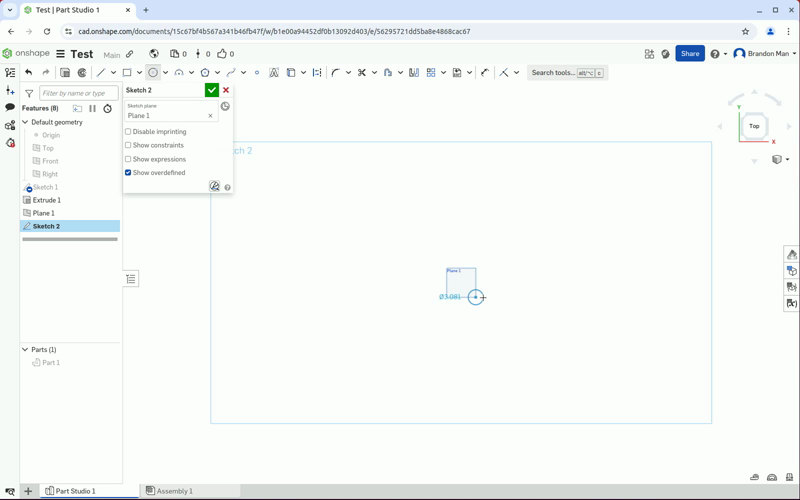
key(esc)
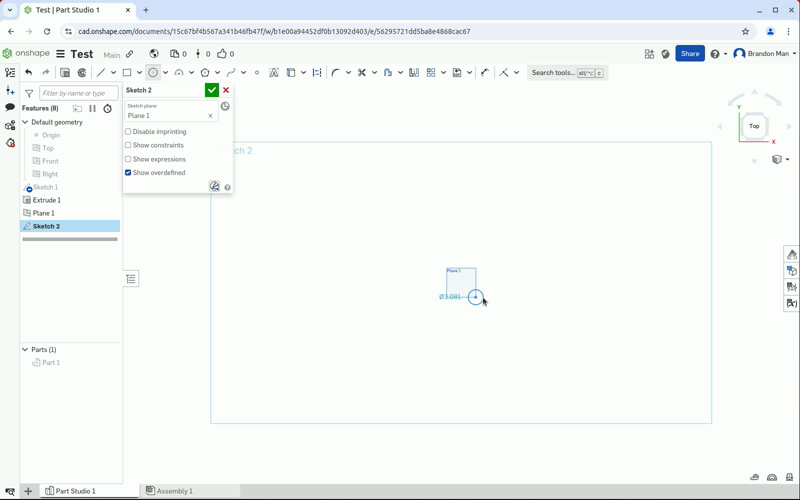
mouse_move(475, 303)
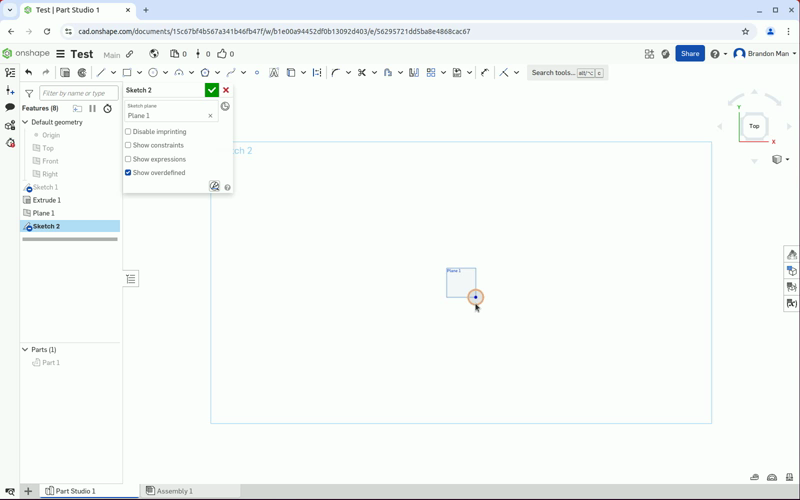
scroll(6)
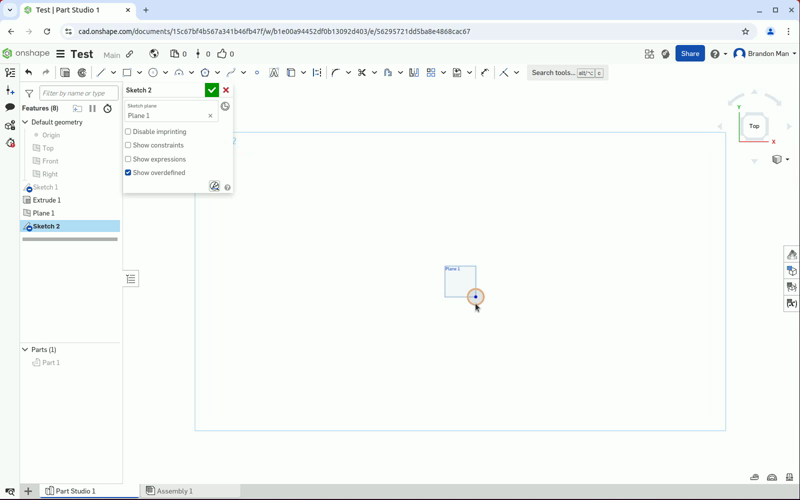
scroll(6)
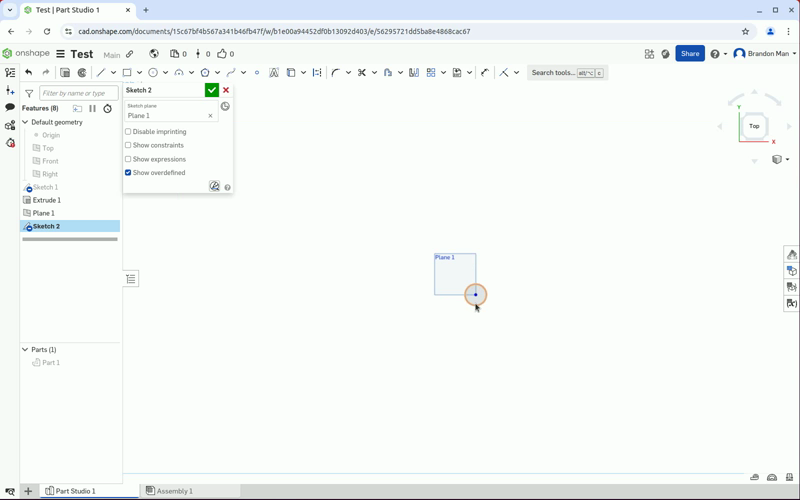
scroll(6)
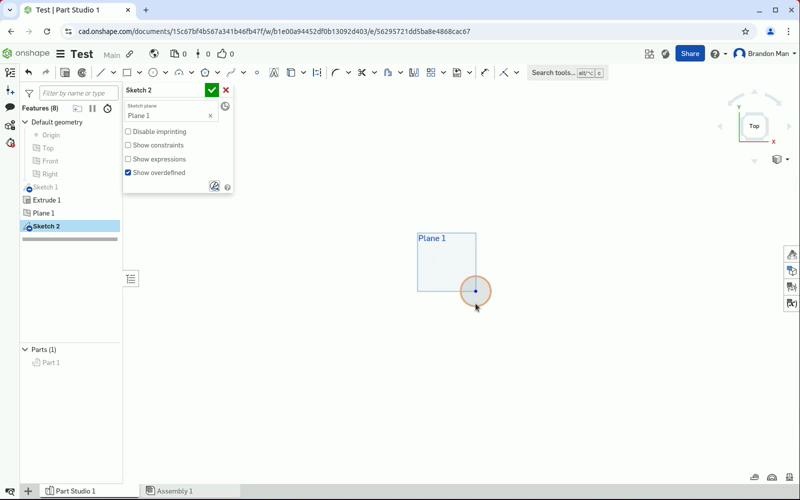
scroll(6)
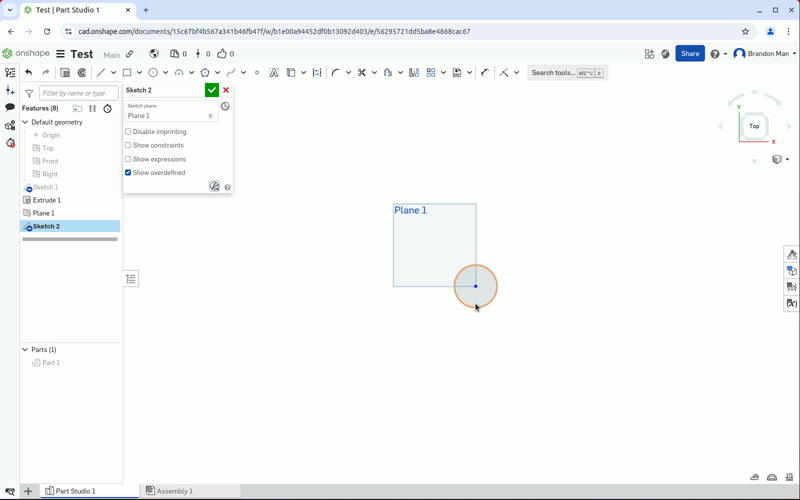
scroll(6)
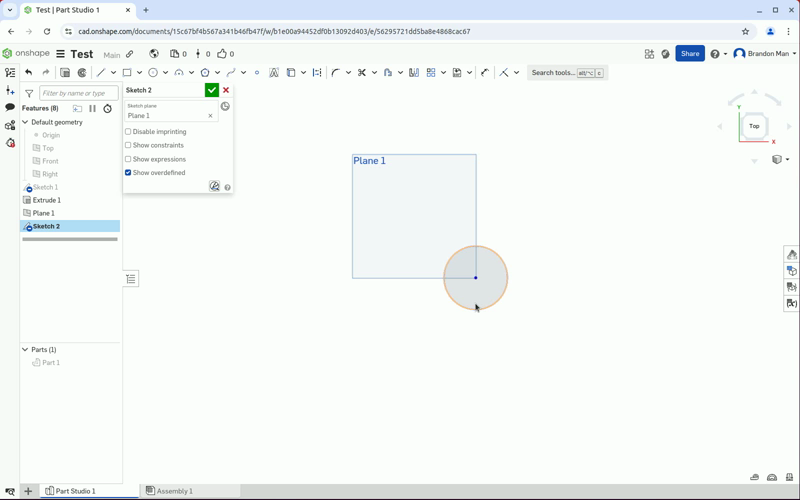
scroll(6)
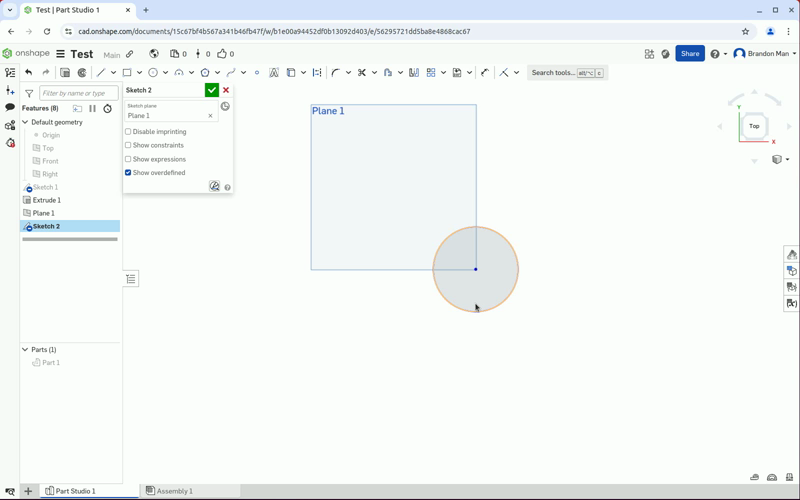
scroll(6)
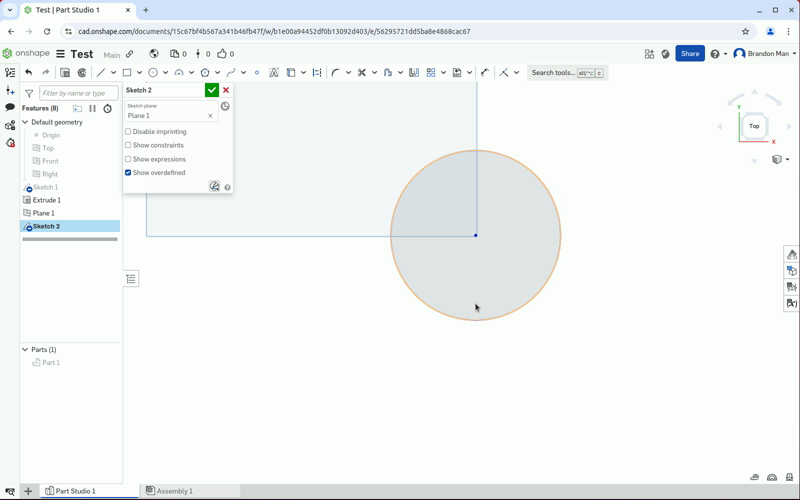
click(475, 303)
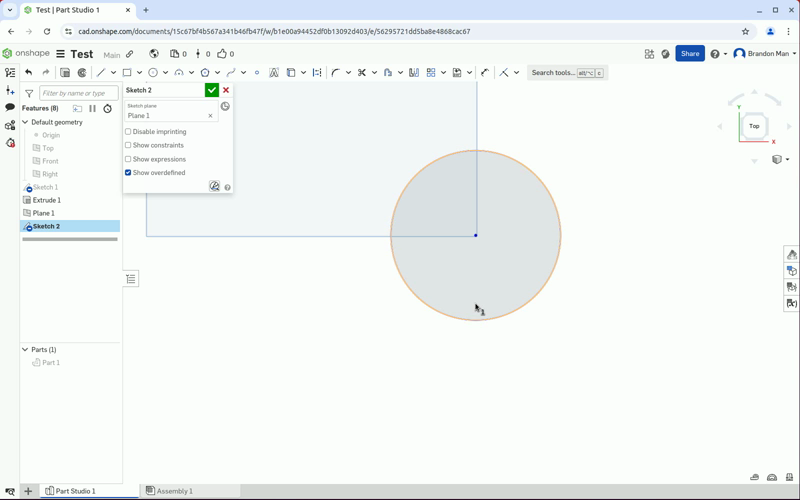
scroll(-6)
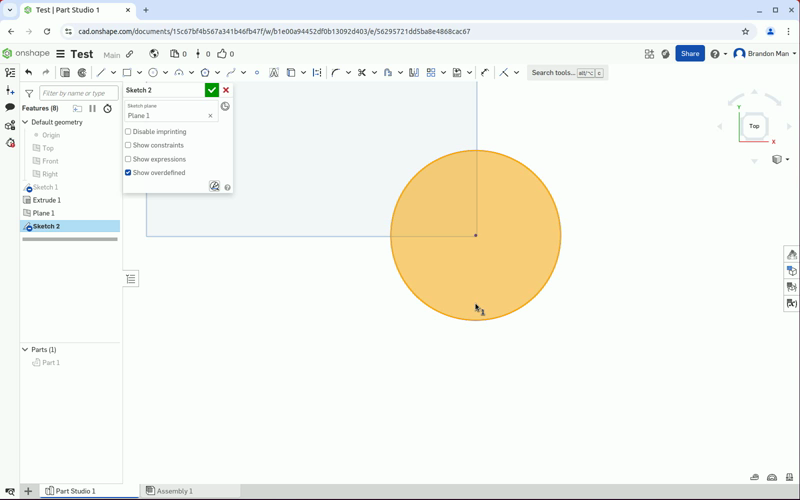
scroll(-6)
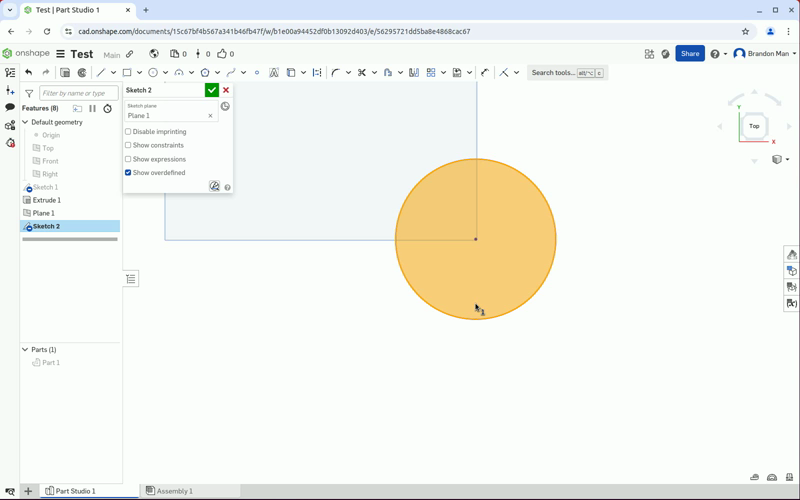
scroll(-6)
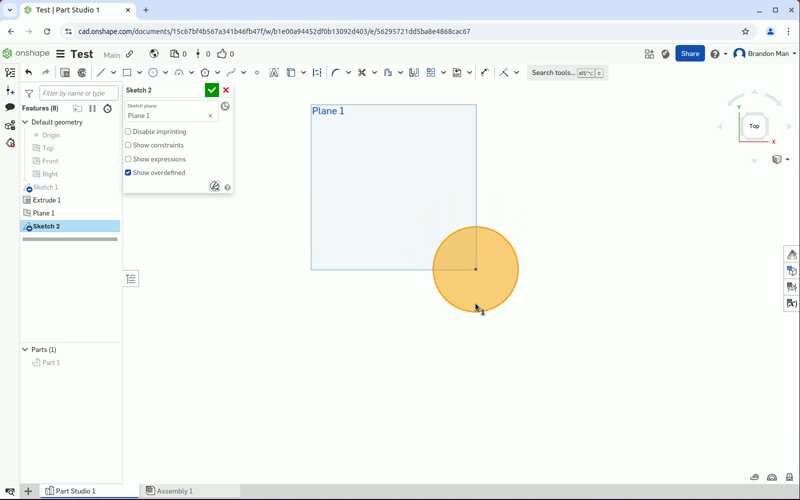
scroll(-6)
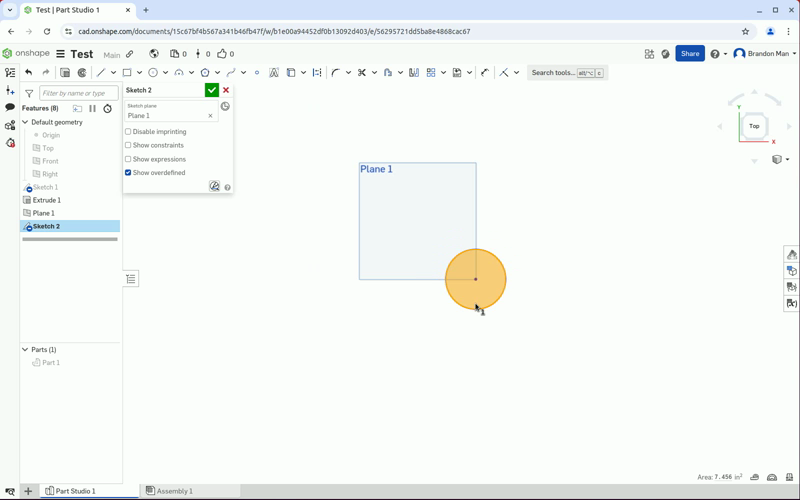
scroll(-6)
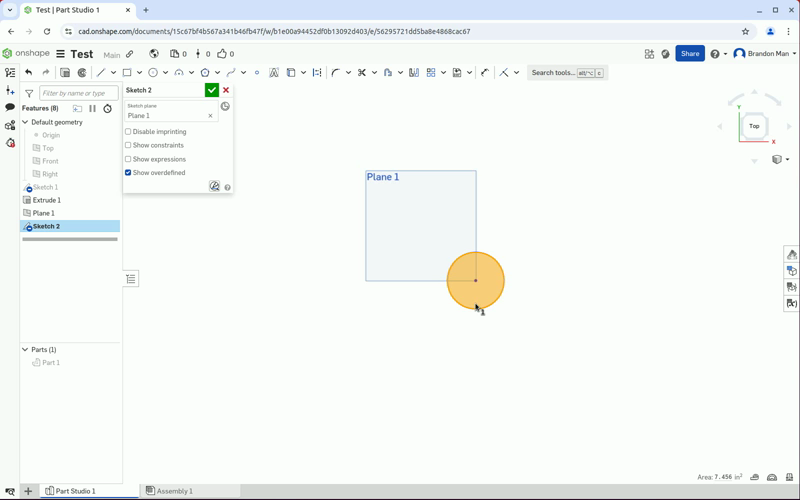
scroll(-6)
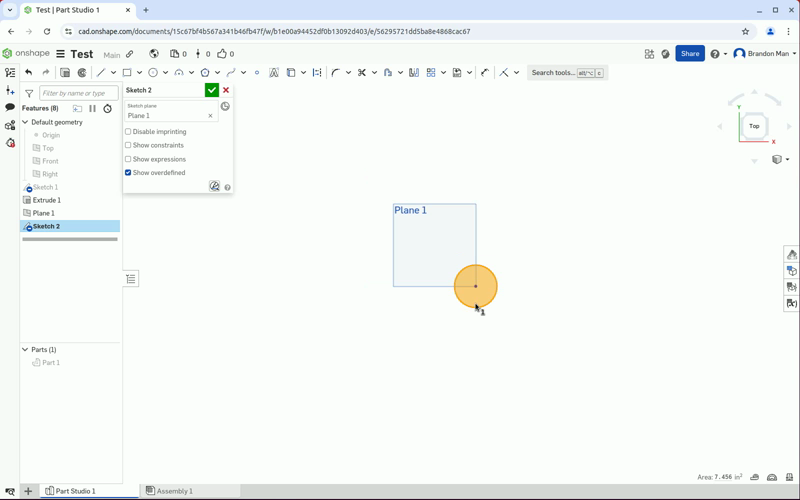
scroll(-6)
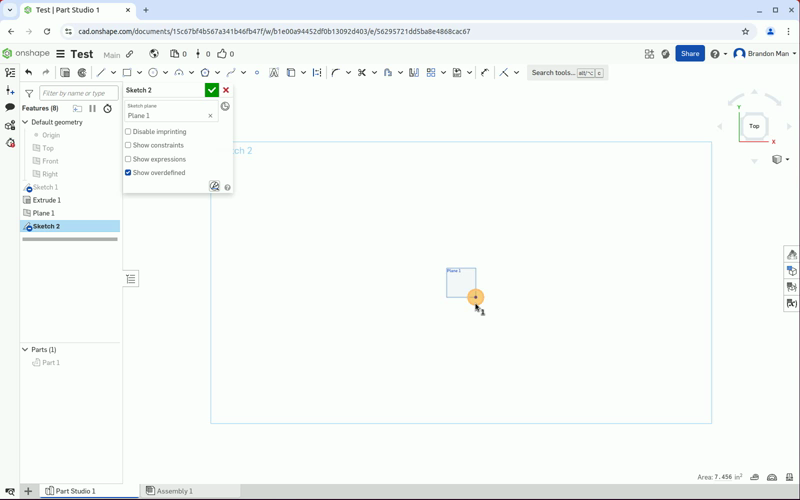
mouse_move(73, 352)
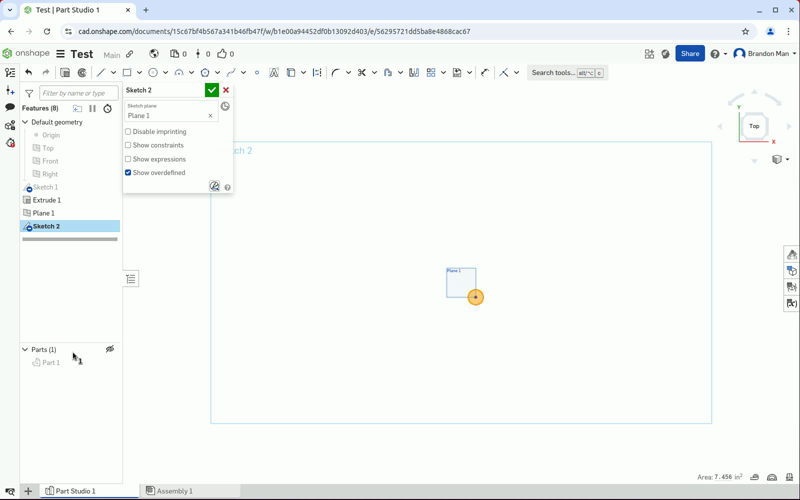
key(shift+y)
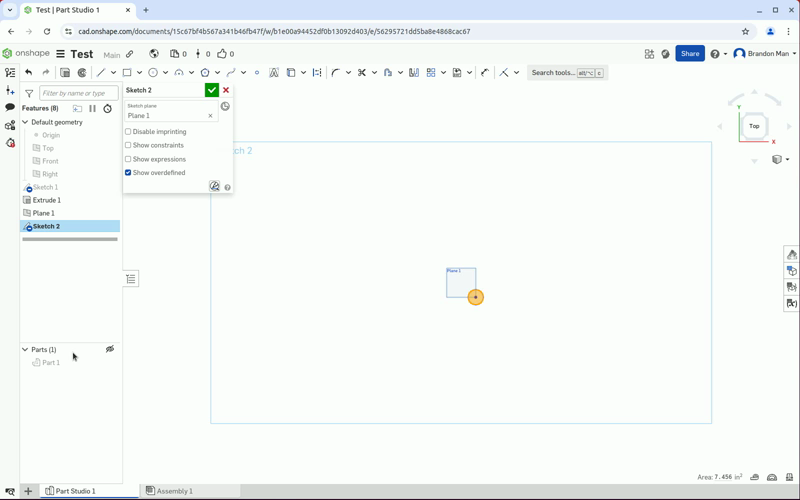
key(shift+e)
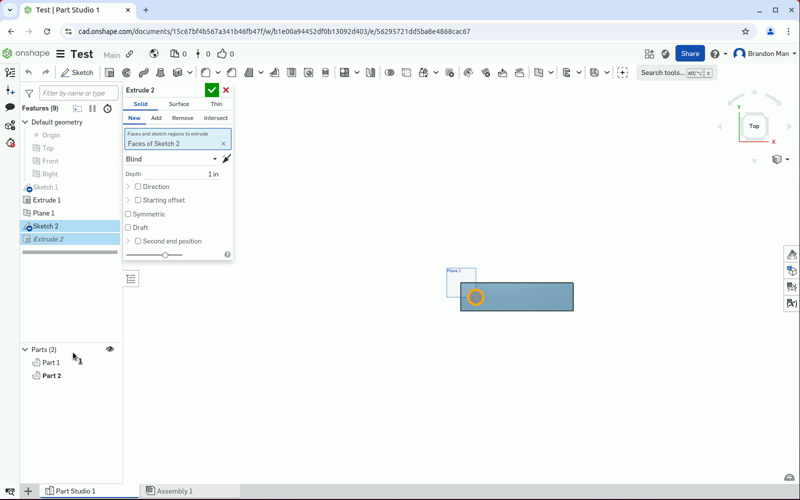
mouse_move(143, 106)
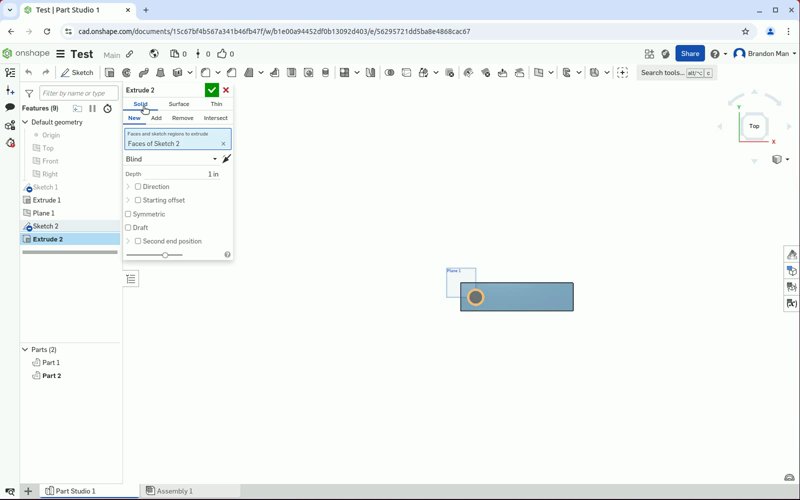
click(143, 106)
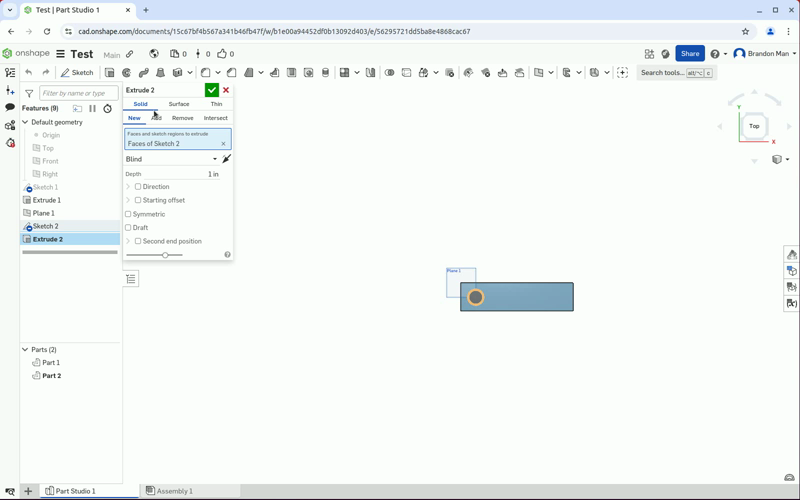
mouse_move(186, 120)
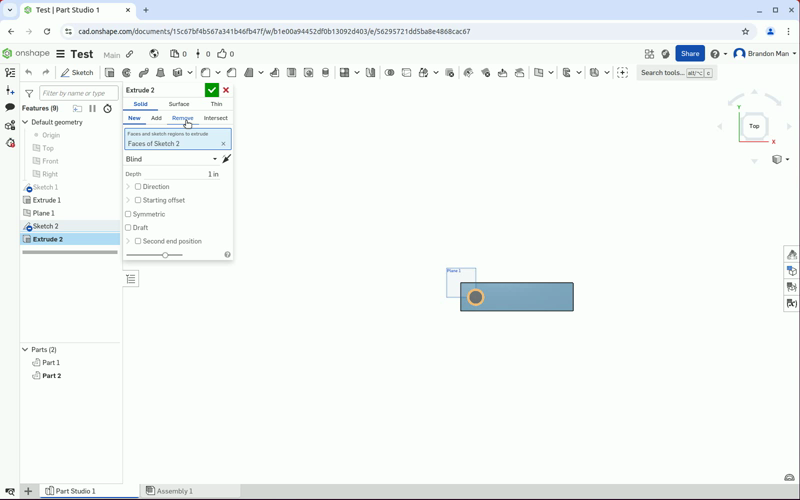
click(186, 120)
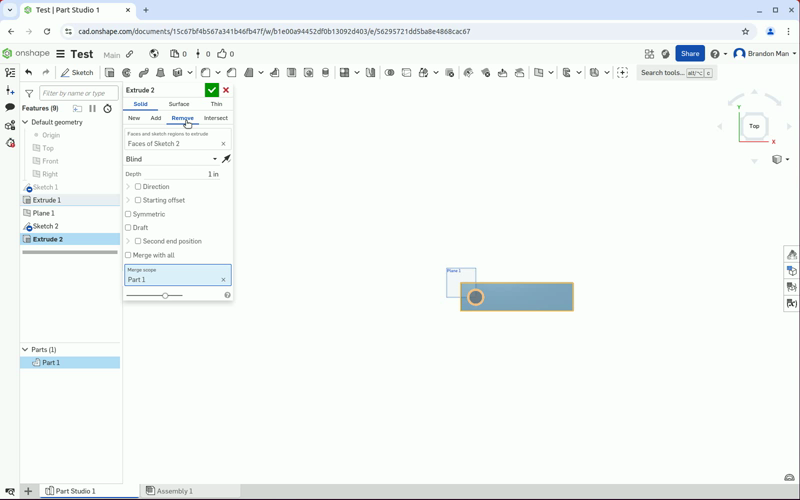
key(tab, 4)
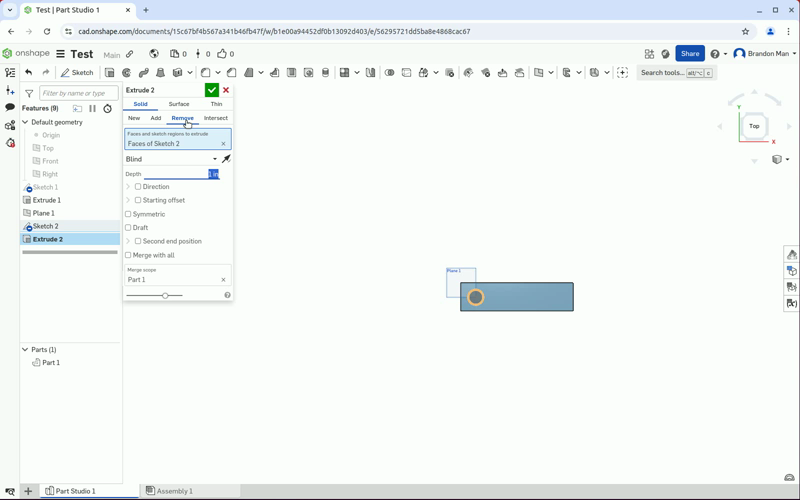
text(5.777)
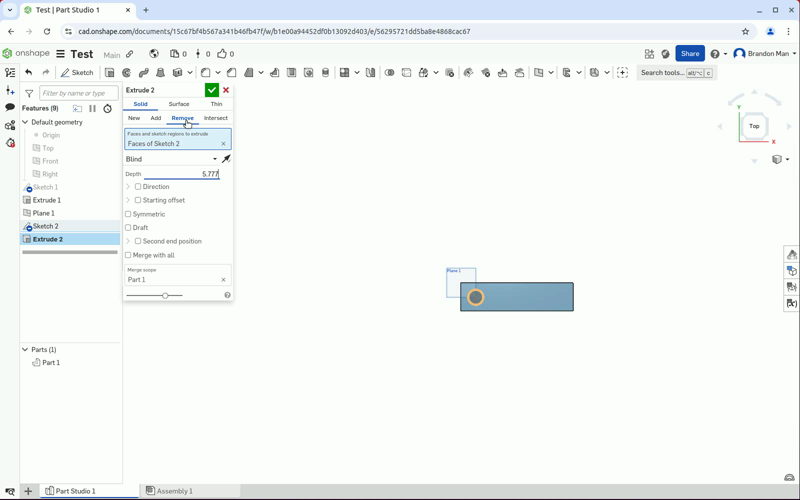
key(tab, 6)
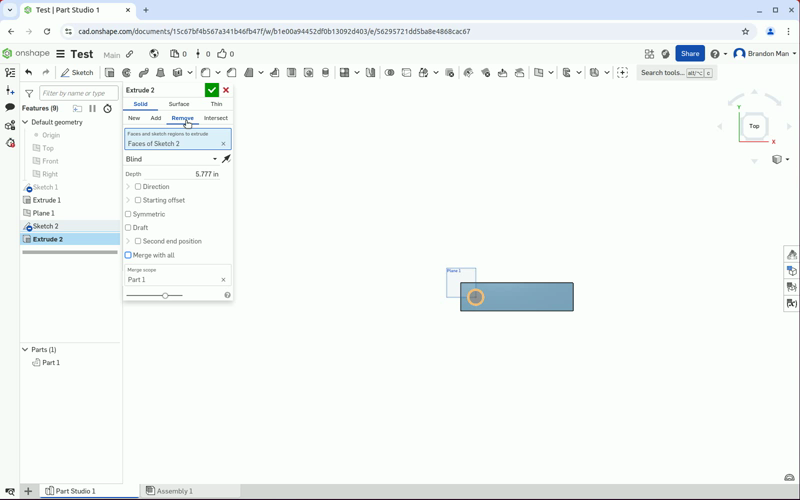
key(space)
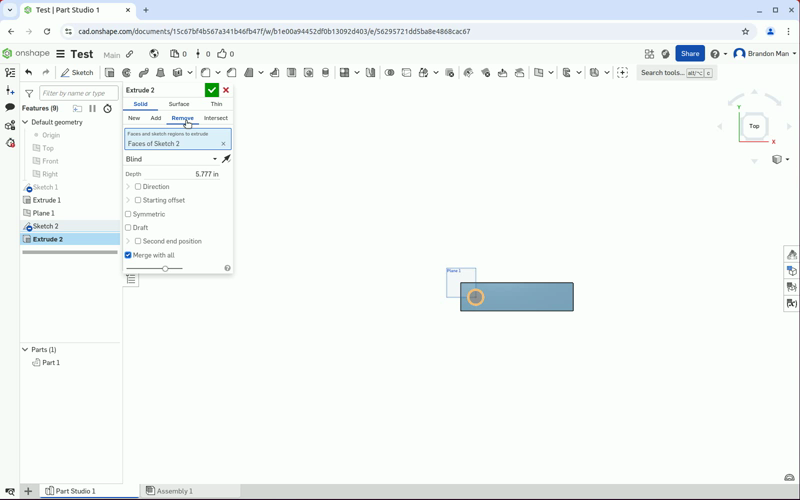
key(enter)
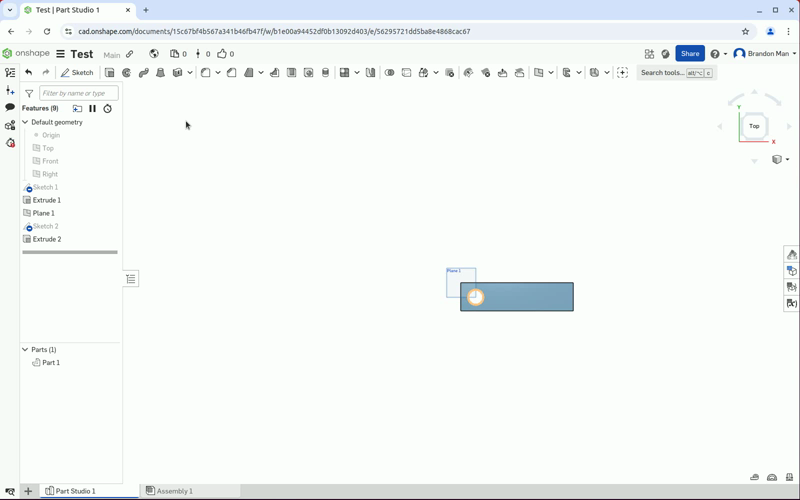
key(shift+h)
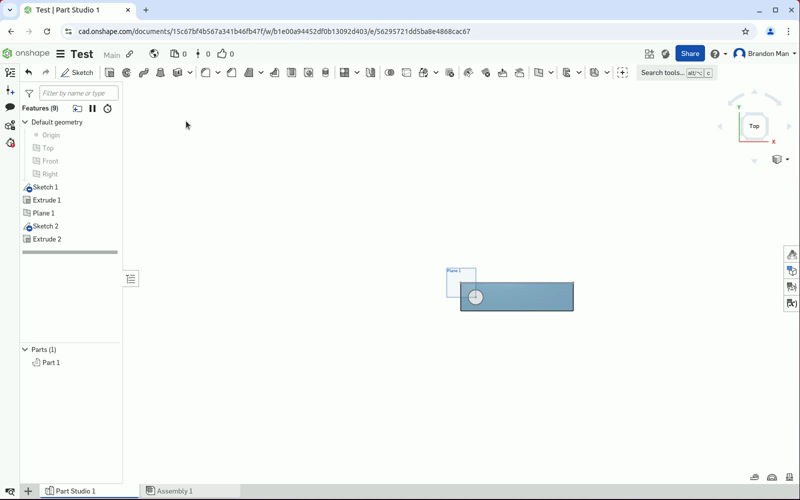
key(shift+h)
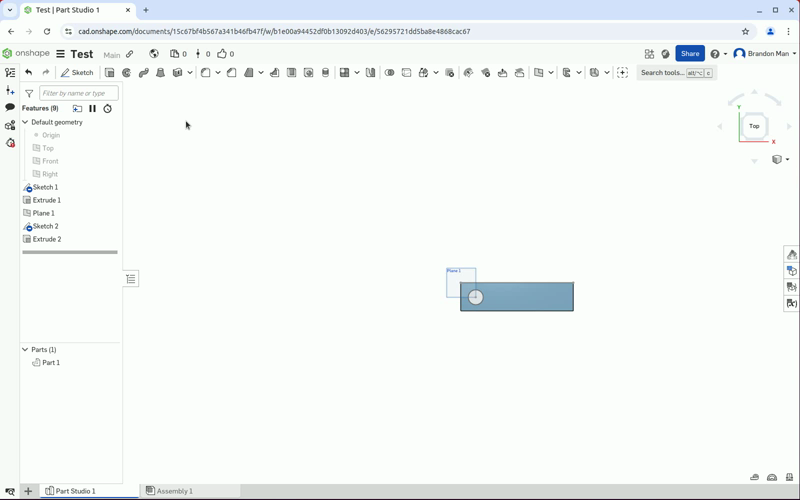
key(shift+7)
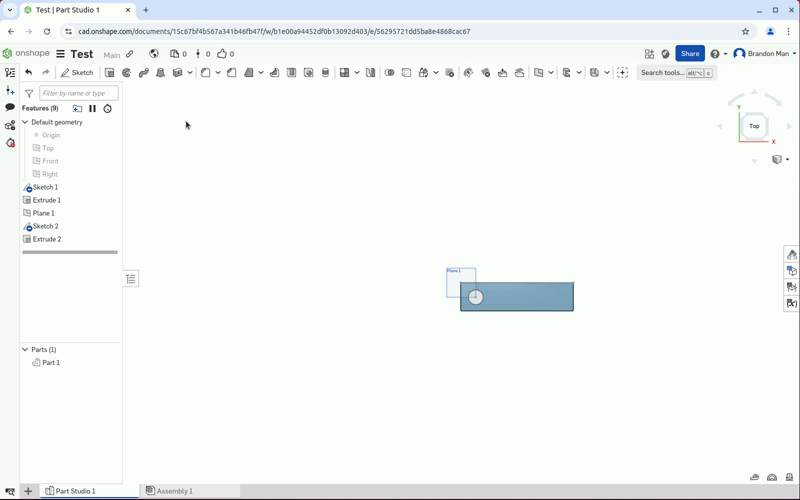
key(up, 3)
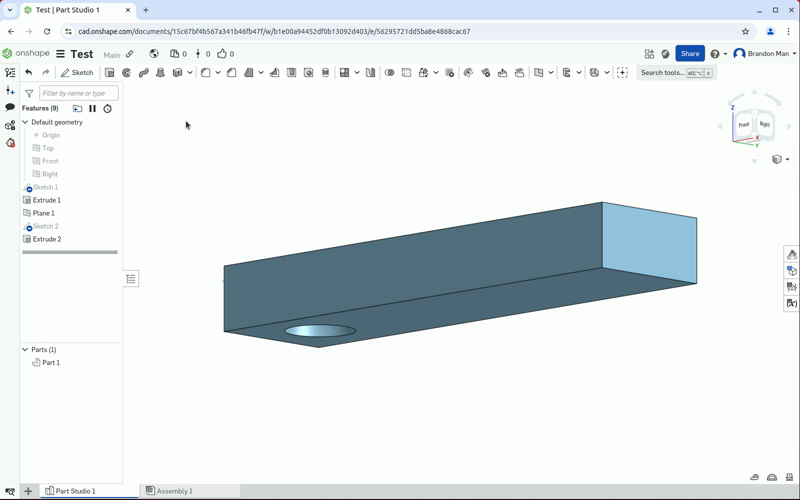
key(left, 3)
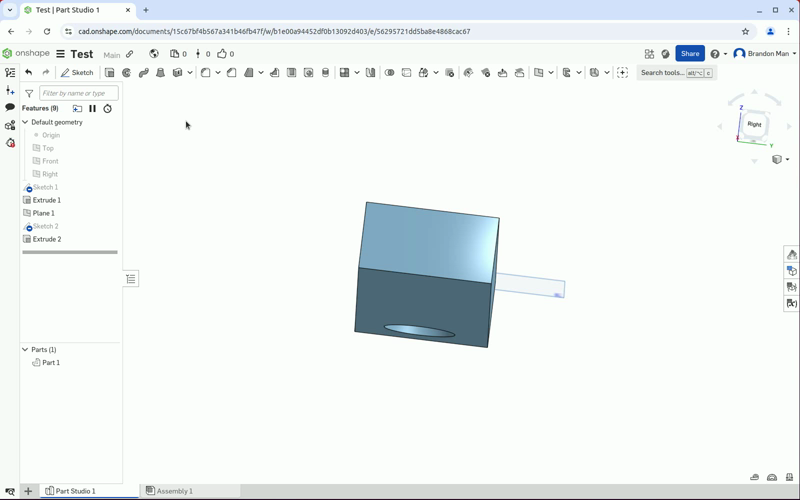
key(right, 3)
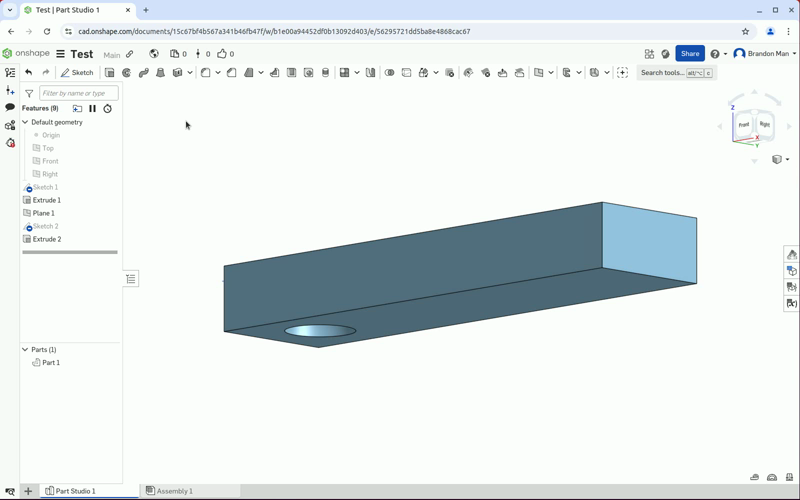
key(down, 3)
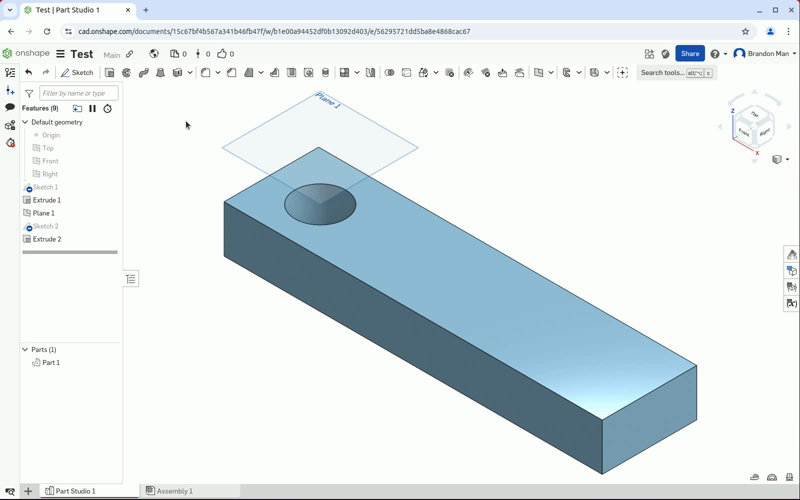
mouse_move(73, 189)
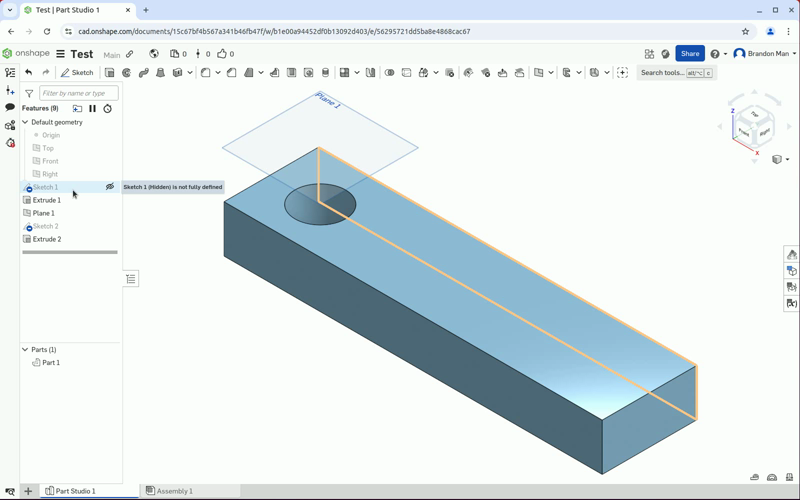
click(73, 189)